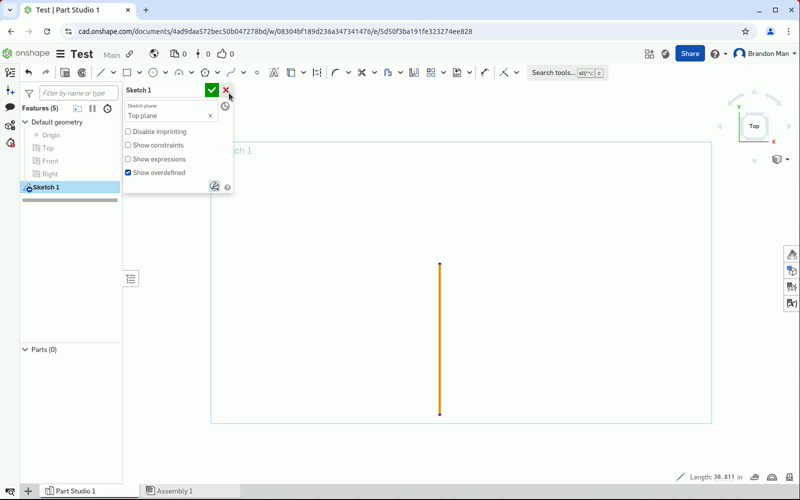
key(shift+h)
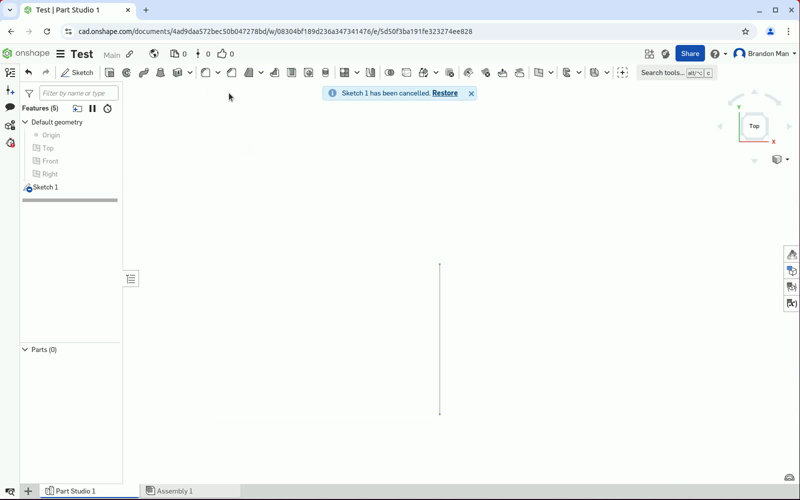
key(shift+s)
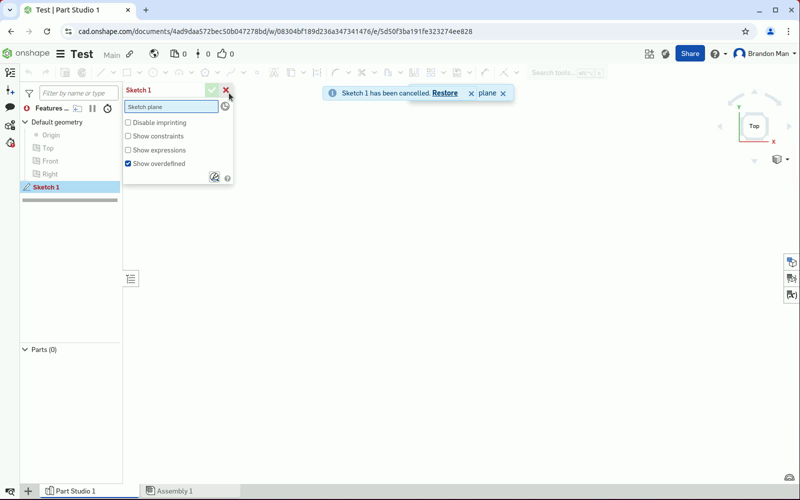
mouse_move(73, 150)
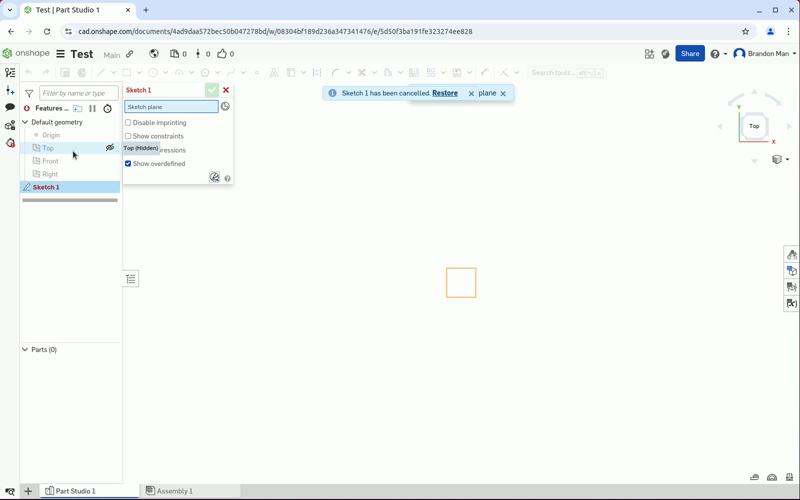
click(73, 150)
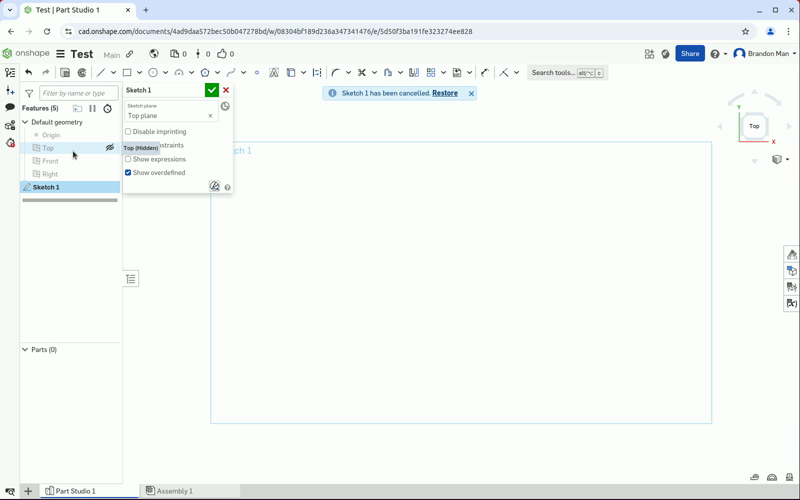
mouse_move(73, 352)
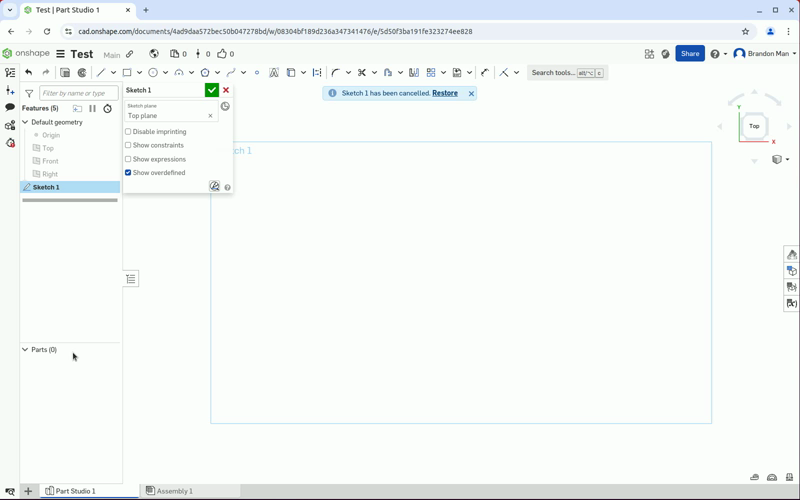
key(y)
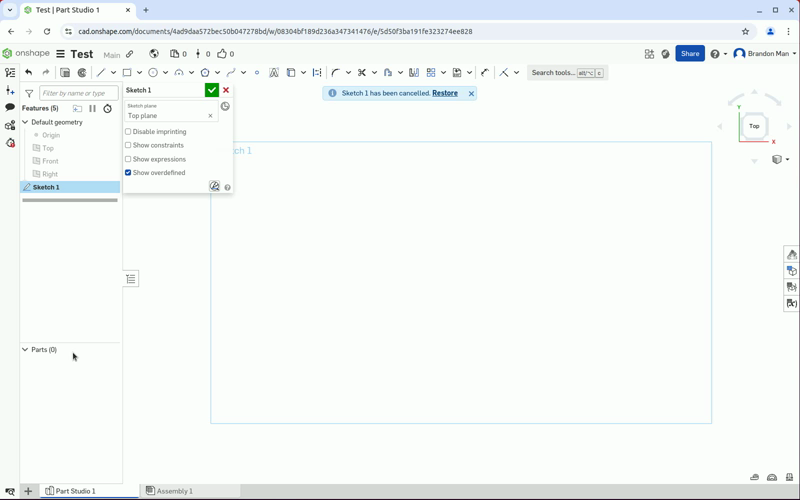
key(l)
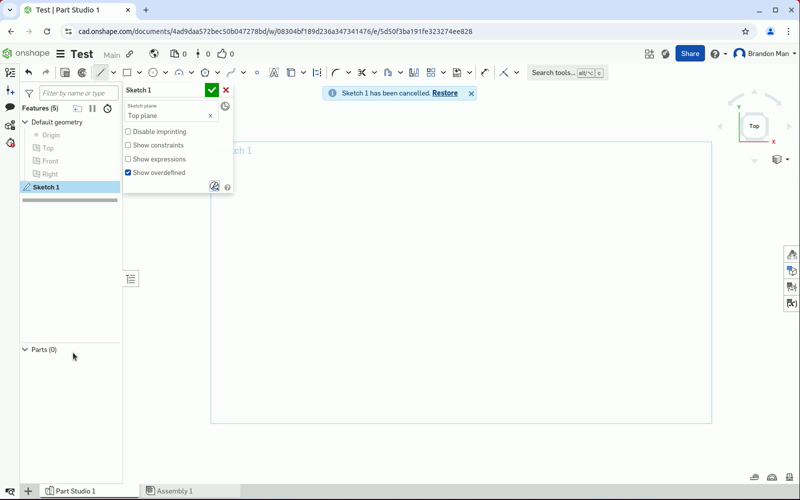
key_down(shift)
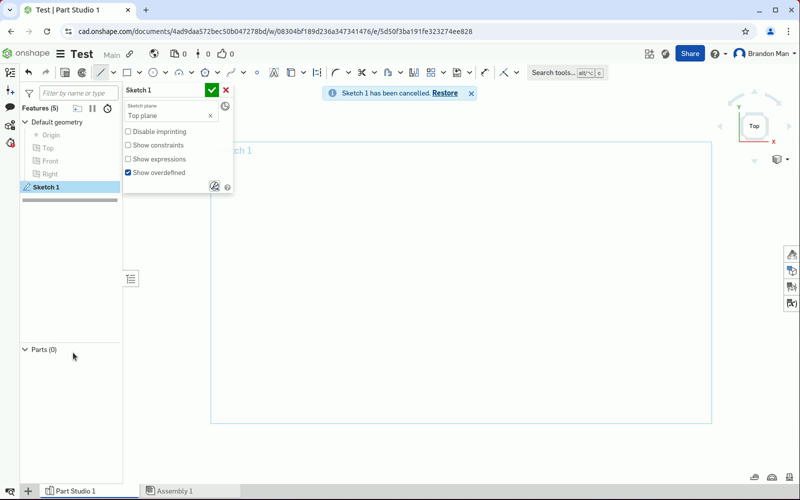
mouse_move(348, 282)
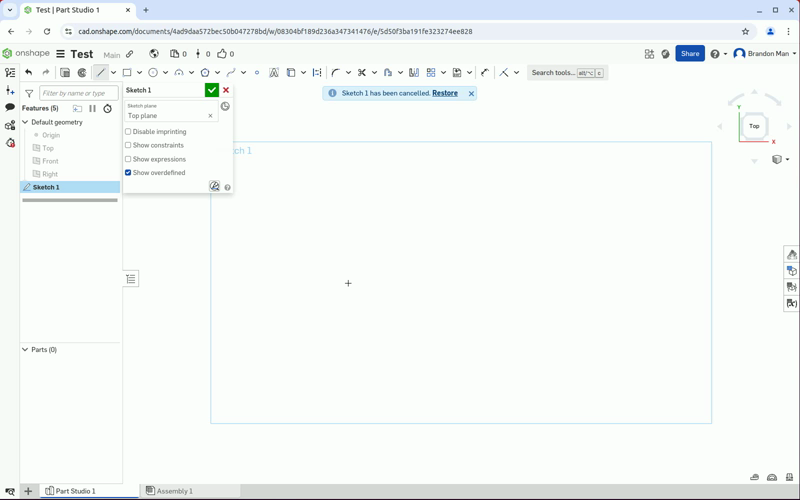
click(348, 282)
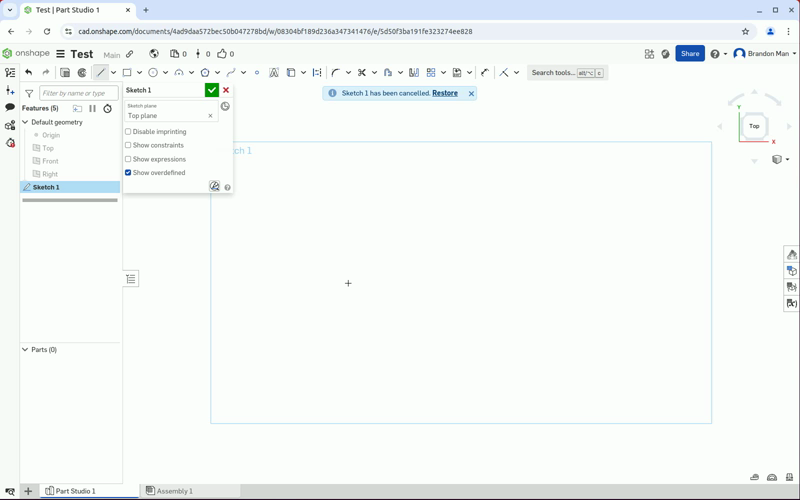
key_up(shift)
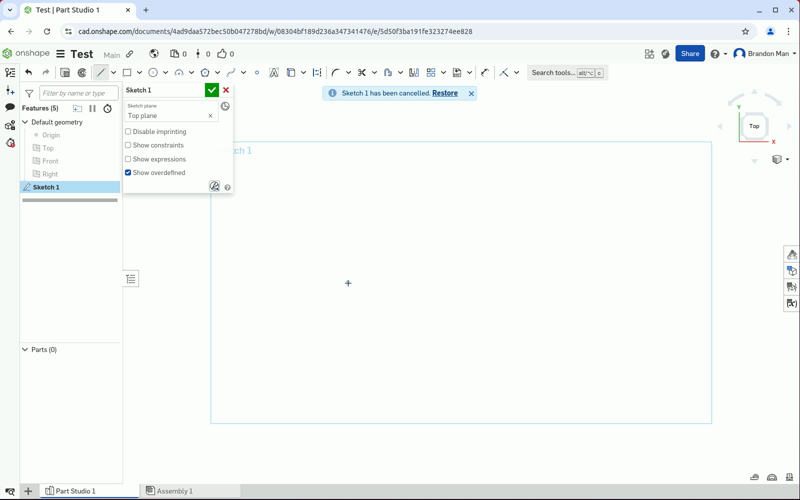
key_down(shift)
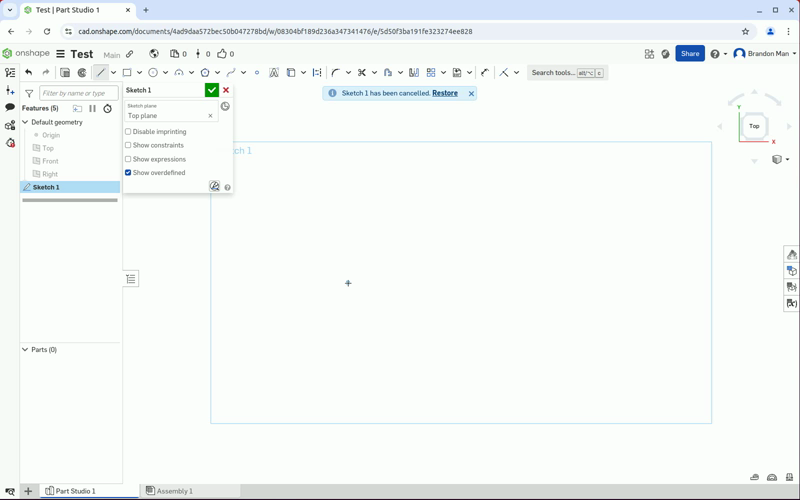
mouse_move(460, 282)
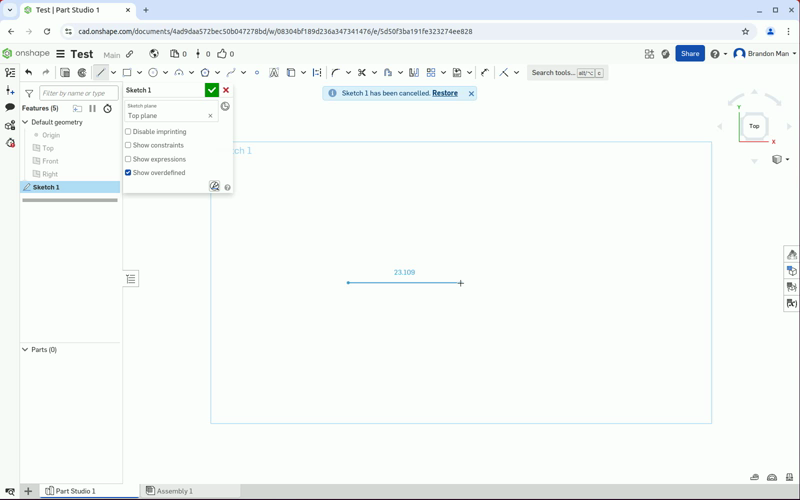
click(460, 282)
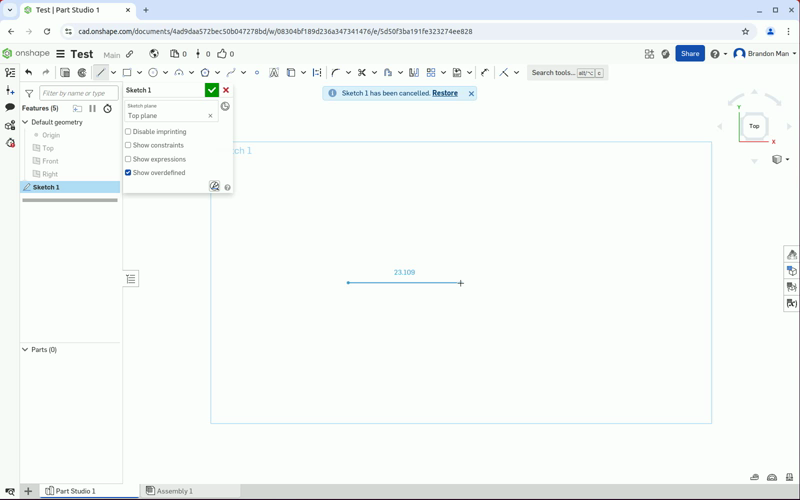
key_up(shift)
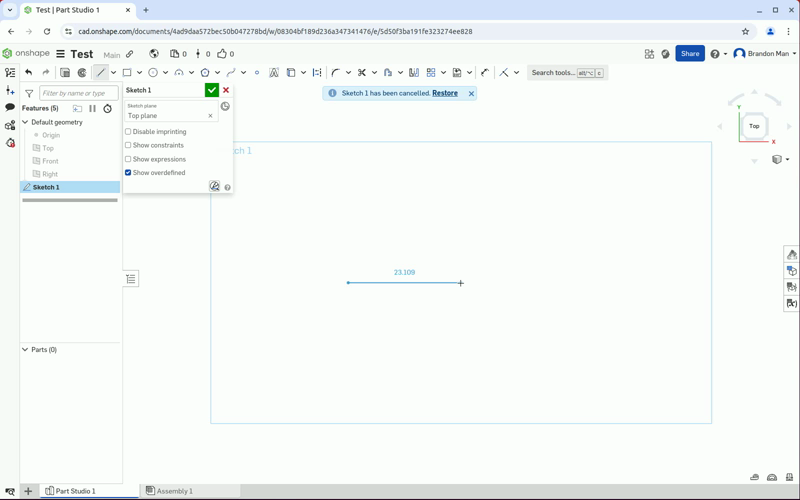
key_down(shift)
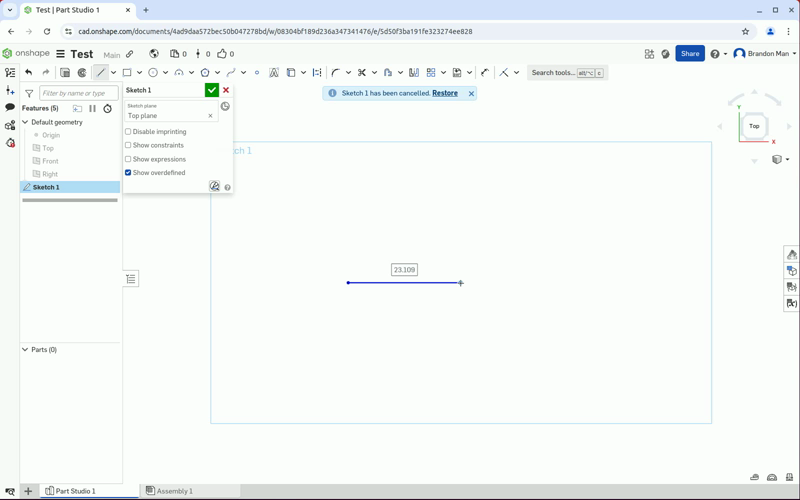
mouse_move(460, 170)
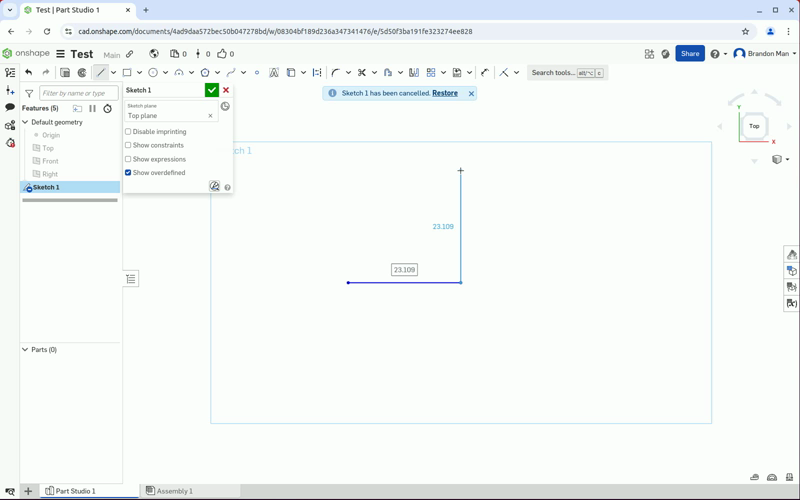
click(460, 170)
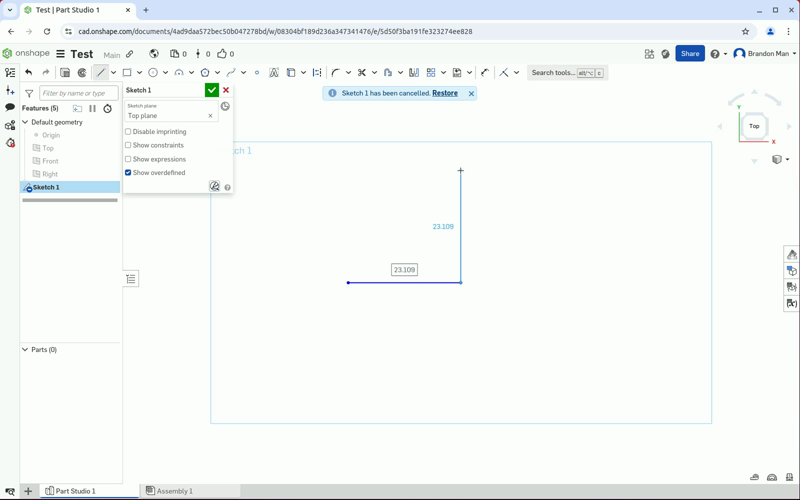
key_up(shift)
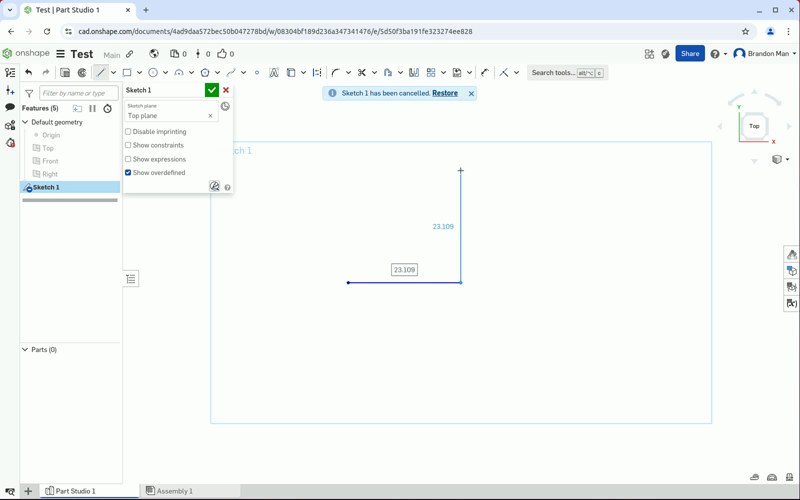
key_down(shift)
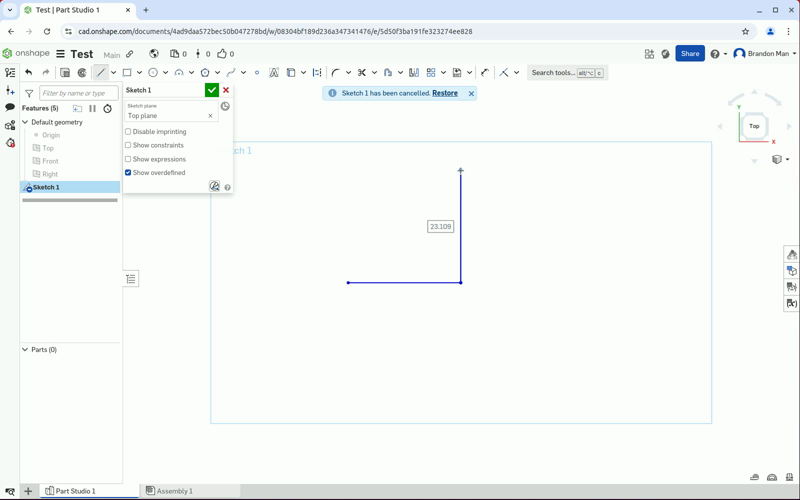
mouse_move(348, 282)
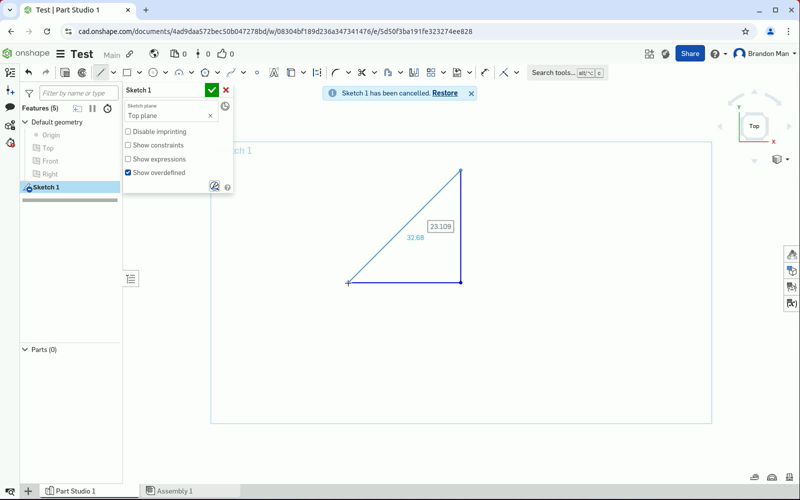
key_up(shift)
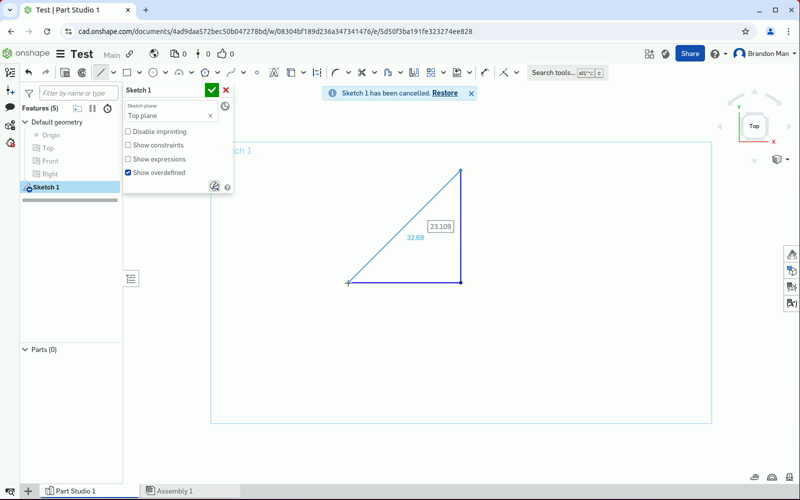
click(348, 282)
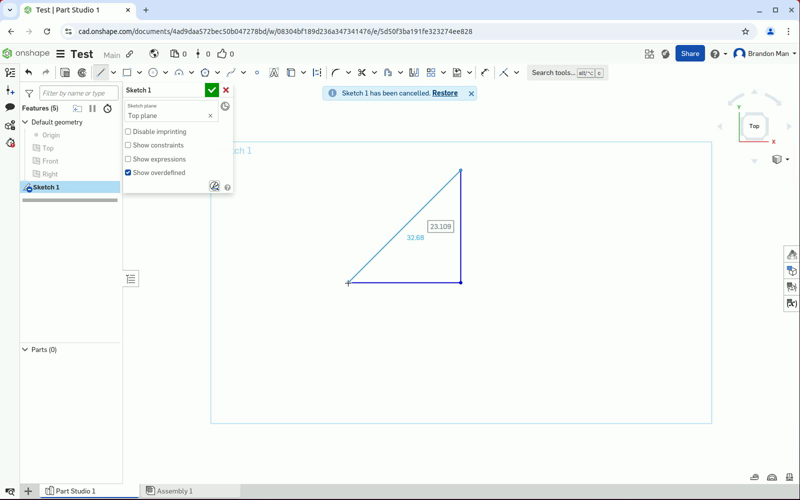
key(esc)
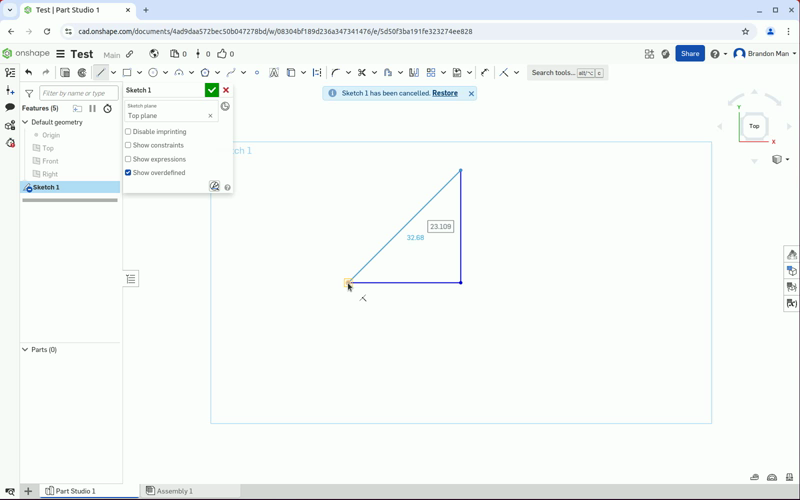
mouse_move(445, 207)
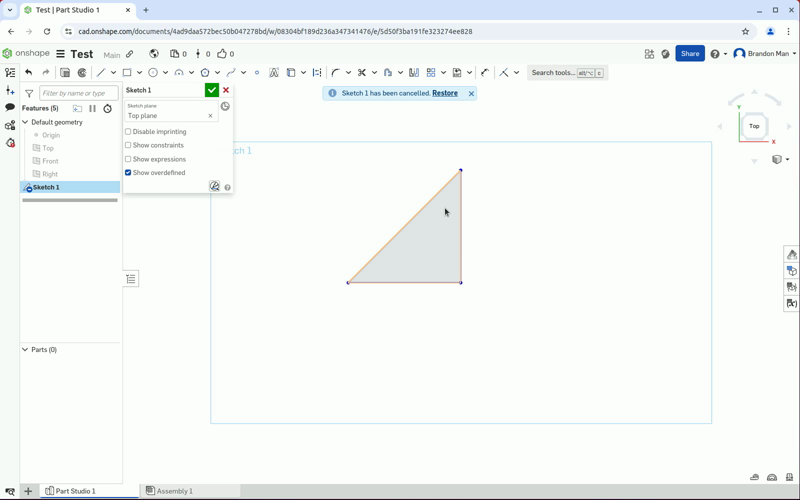
click(445, 207)
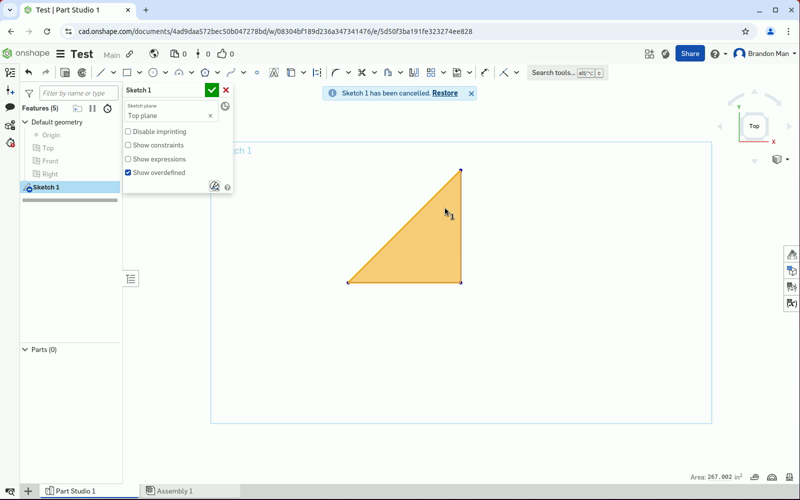
mouse_move(73, 352)
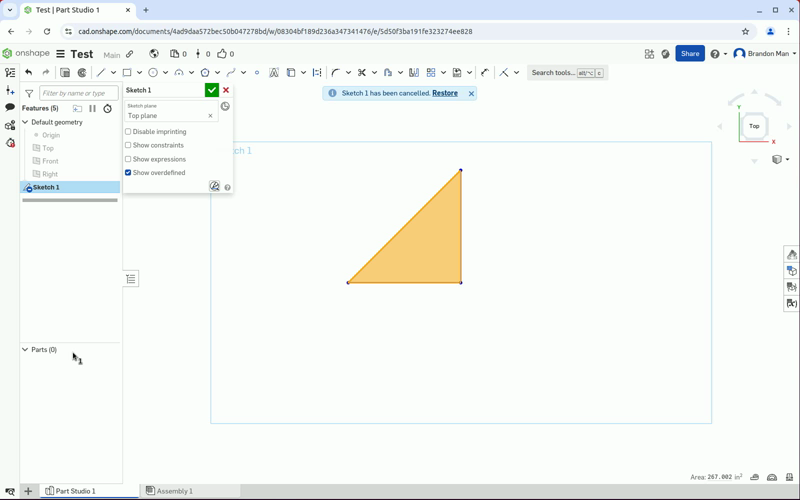
key(shift+y)
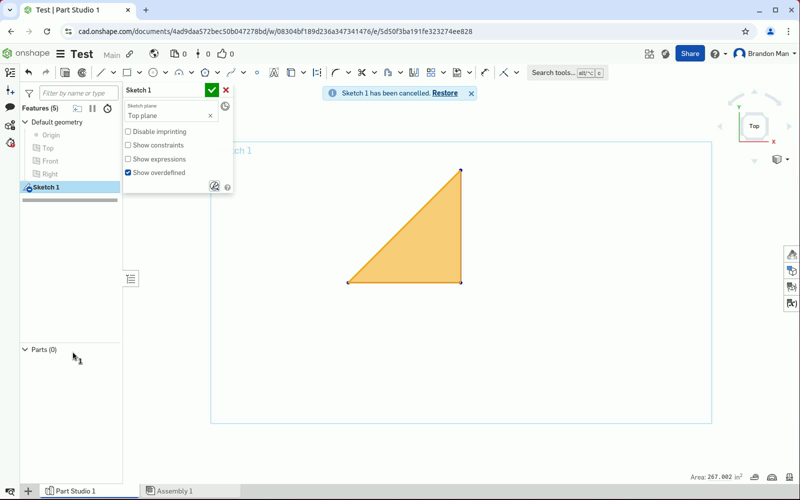
key(shift+e)
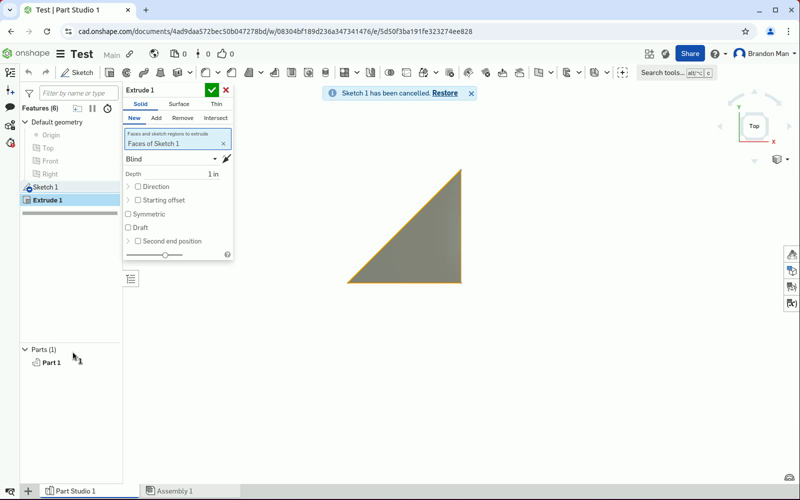
mouse_move(143, 106)
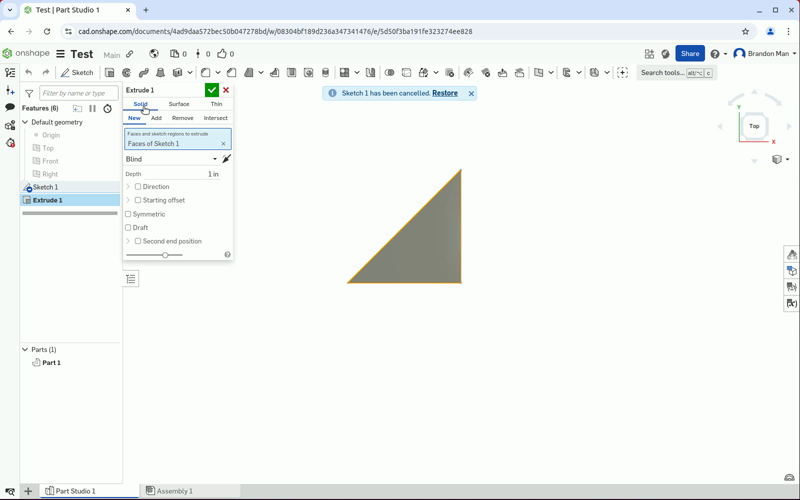
click(143, 106)
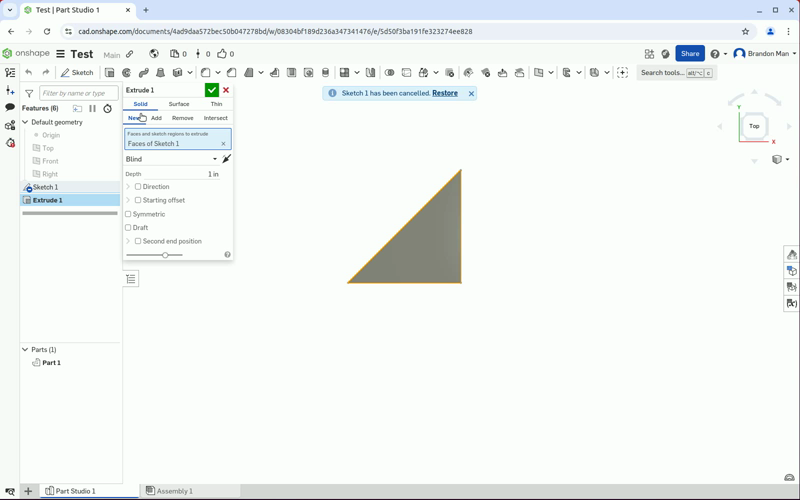
mouse_move(137, 120)
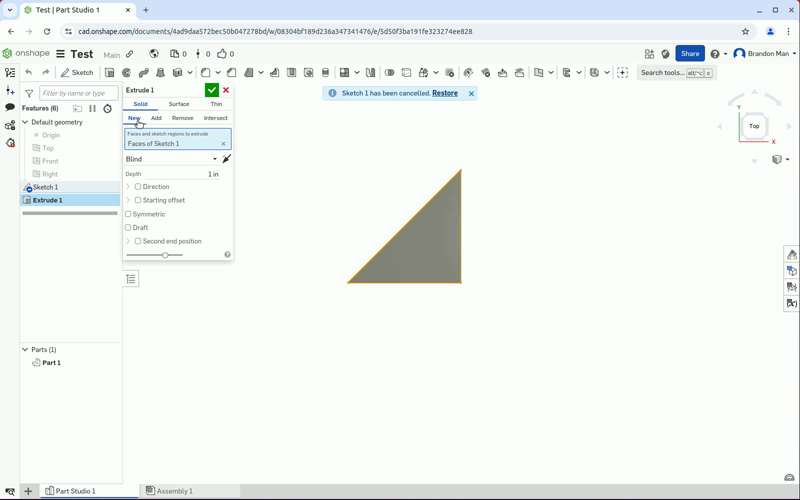
click(137, 120)
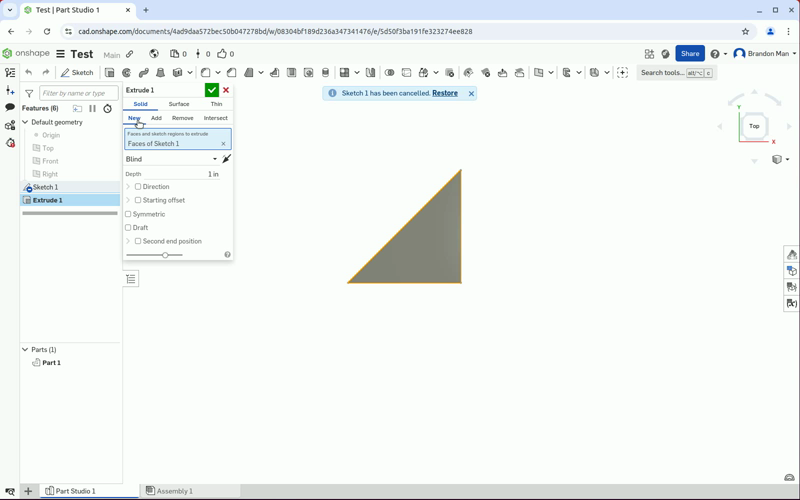
key(tab, 4)
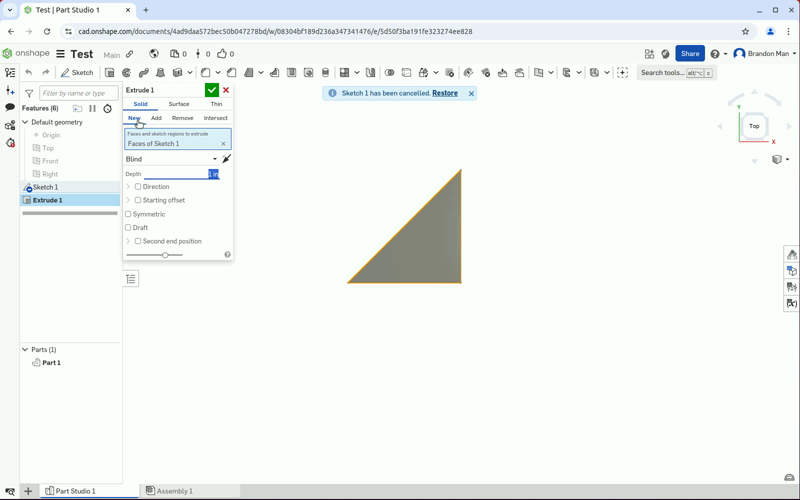
text(23.108)
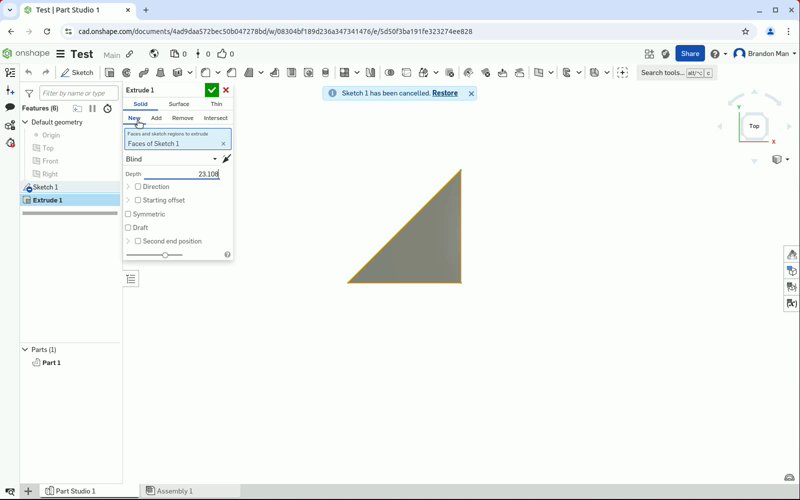
key(enter)
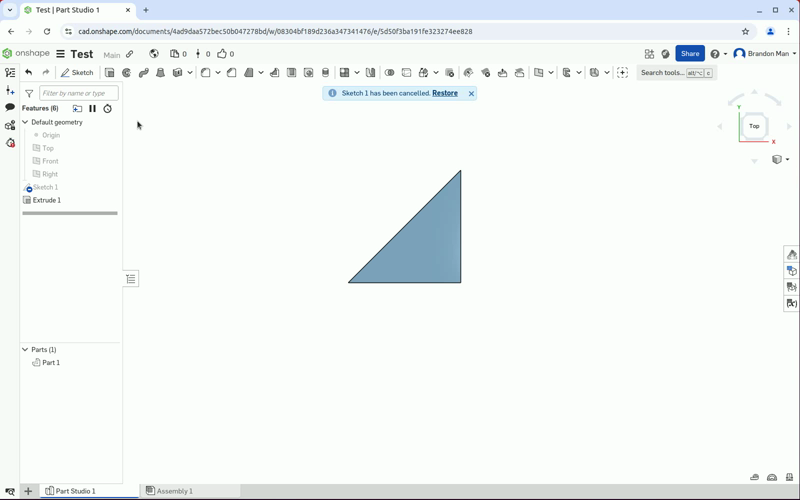
key(shift+h)
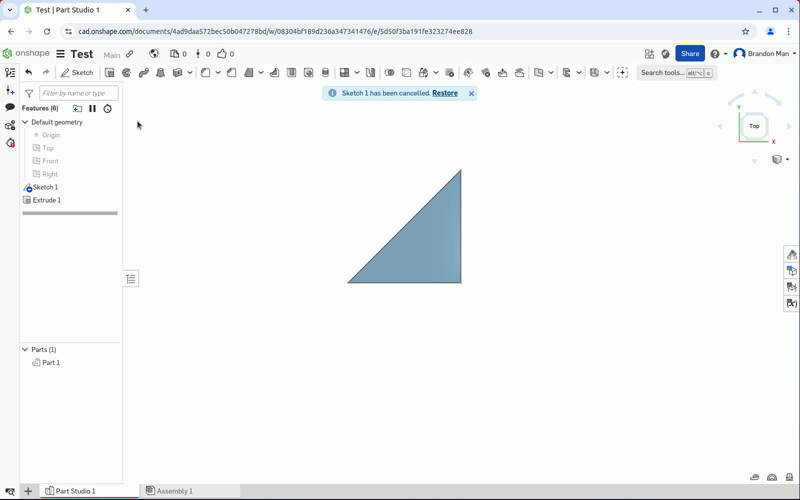
key(shift+h)
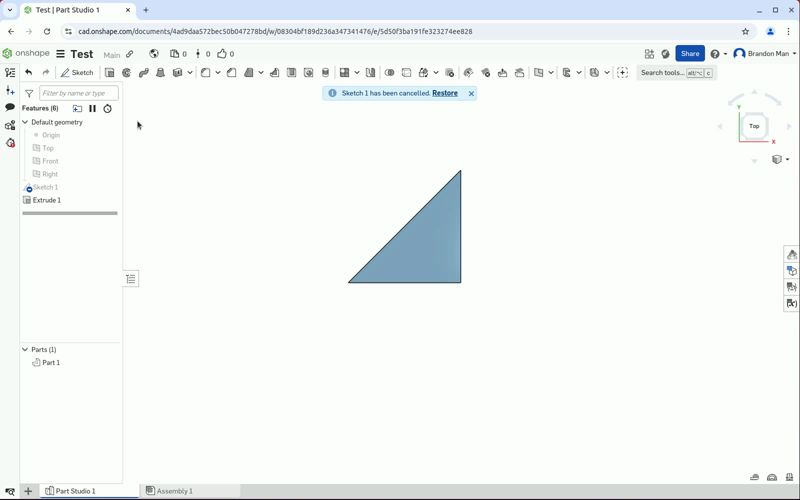
mouse_move(73, 189)
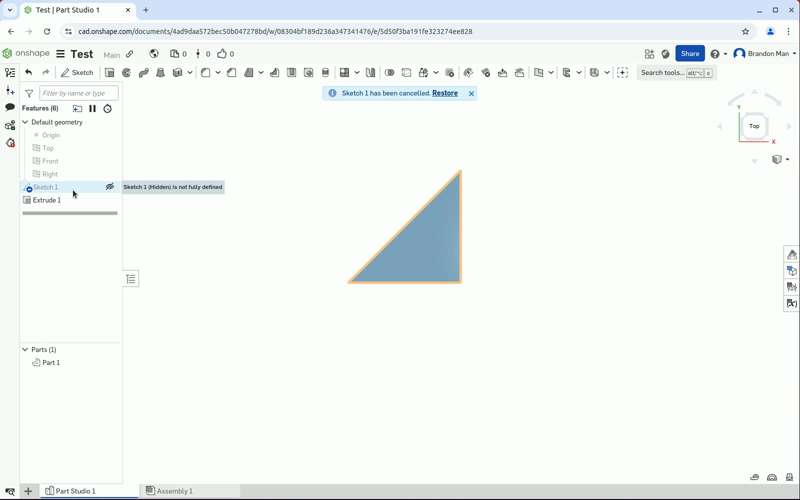
click(73, 189)
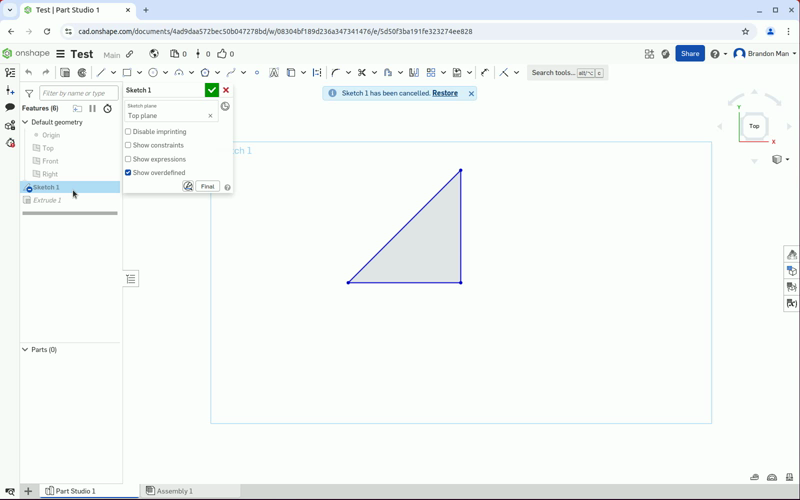
mouse_move(229, 92)
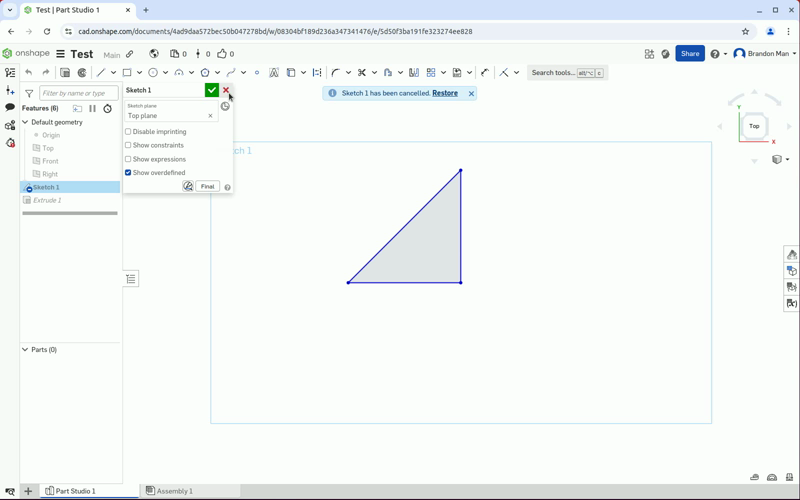
click(229, 92)
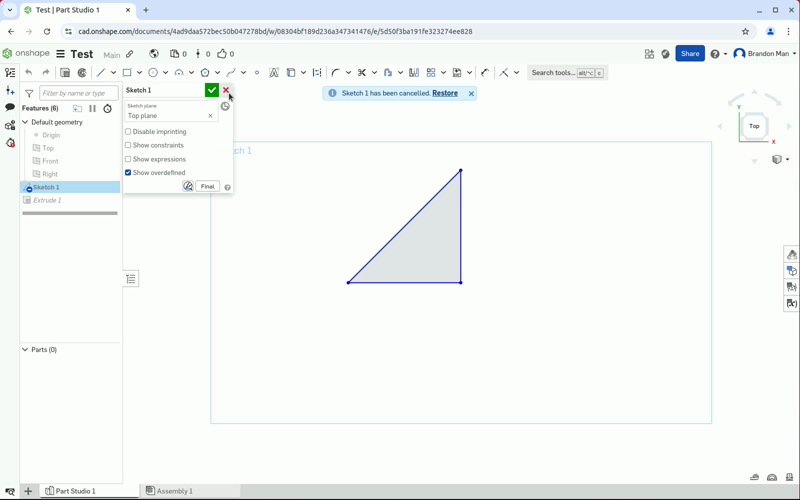
key(shift+s)
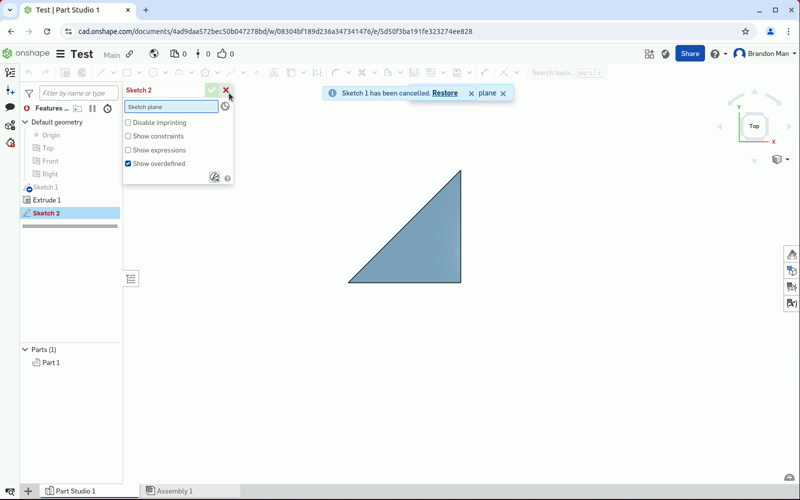
mouse_move(73, 150)
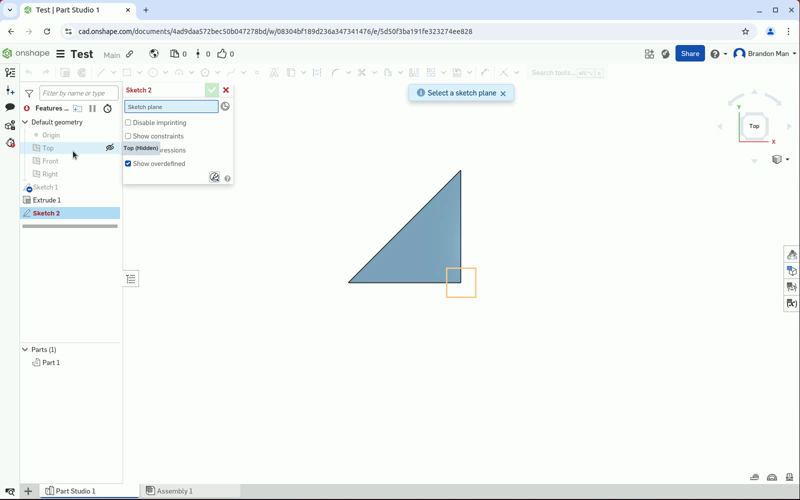
click(73, 150)
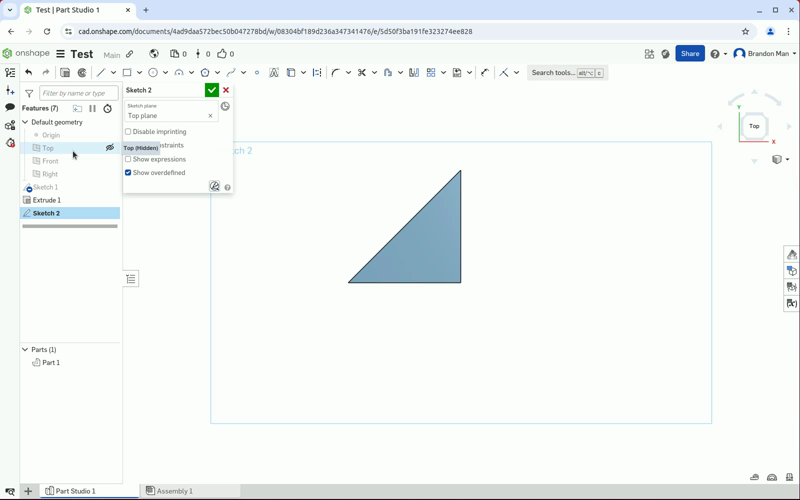
mouse_move(73, 352)
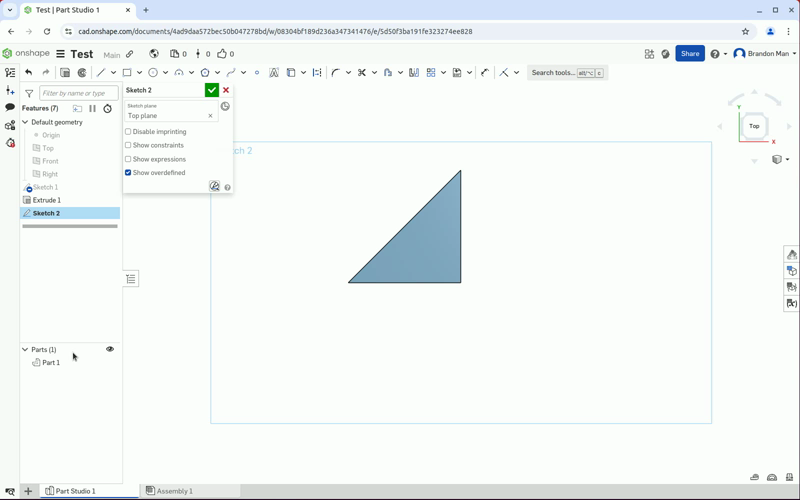
key(y)
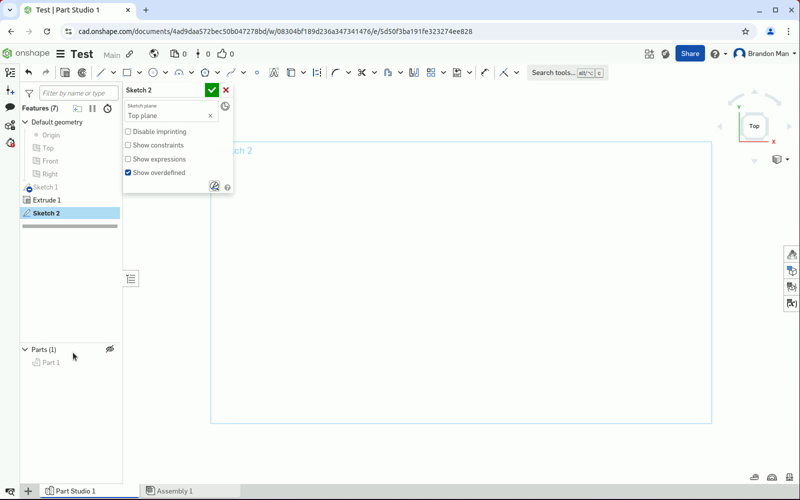
key(l)
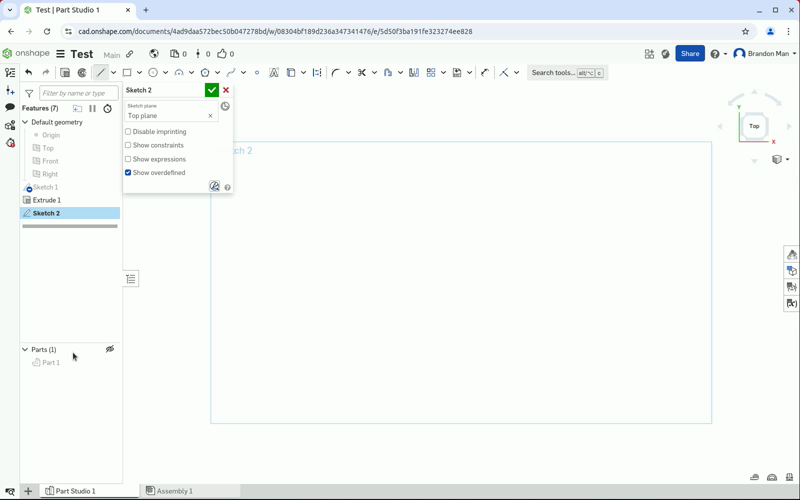
key_down(shift)
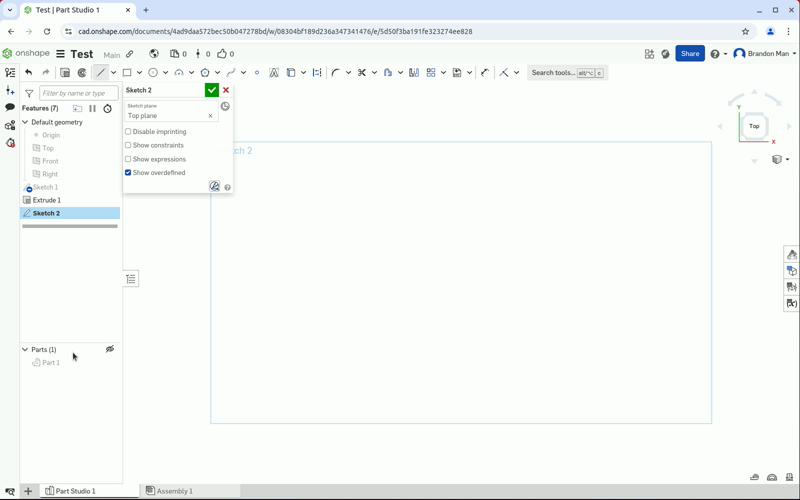
mouse_move(348, 282)
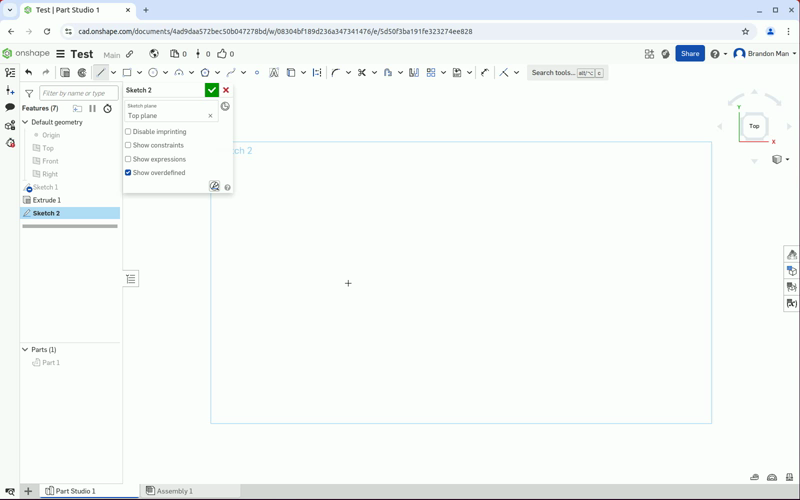
click(348, 282)
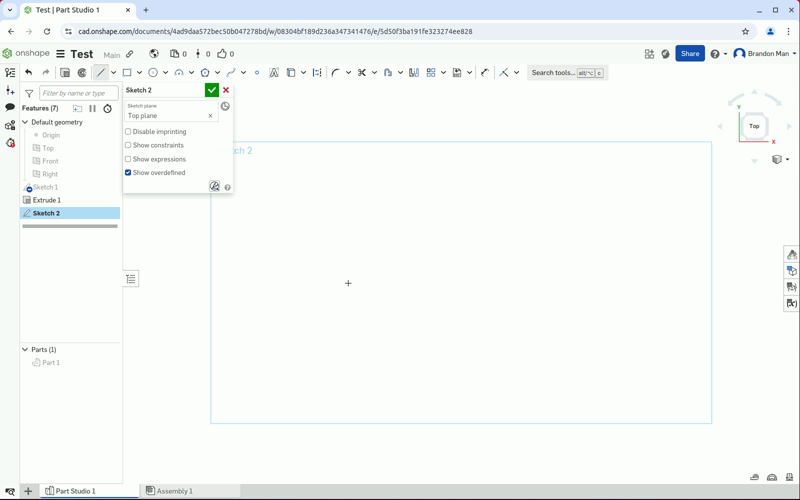
key_up(shift)
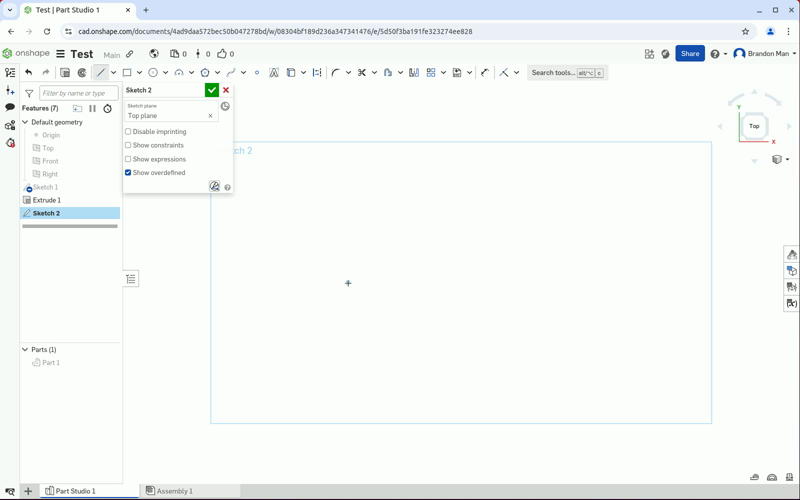
key_down(shift)
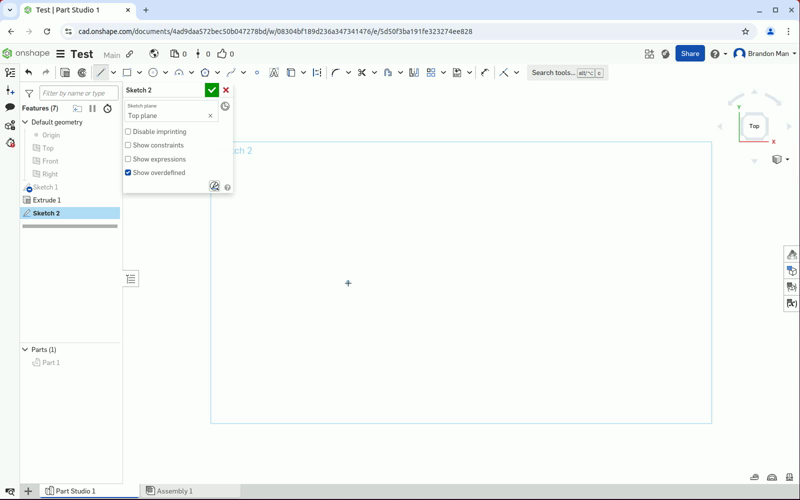
mouse_move(460, 282)
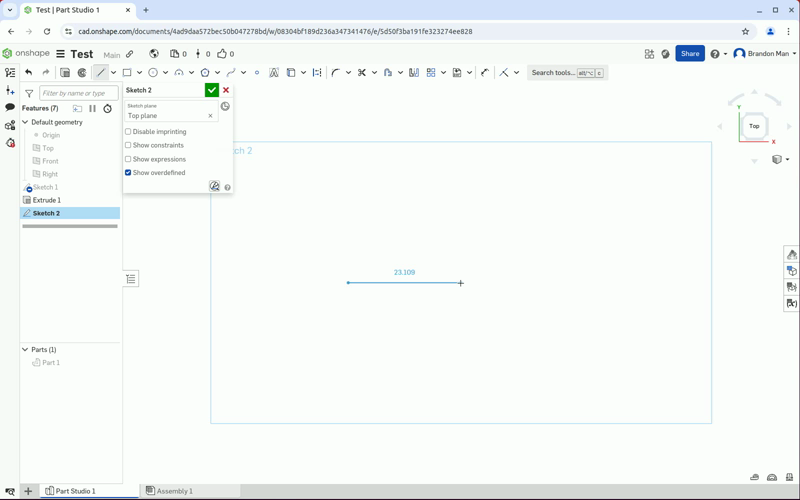
click(460, 282)
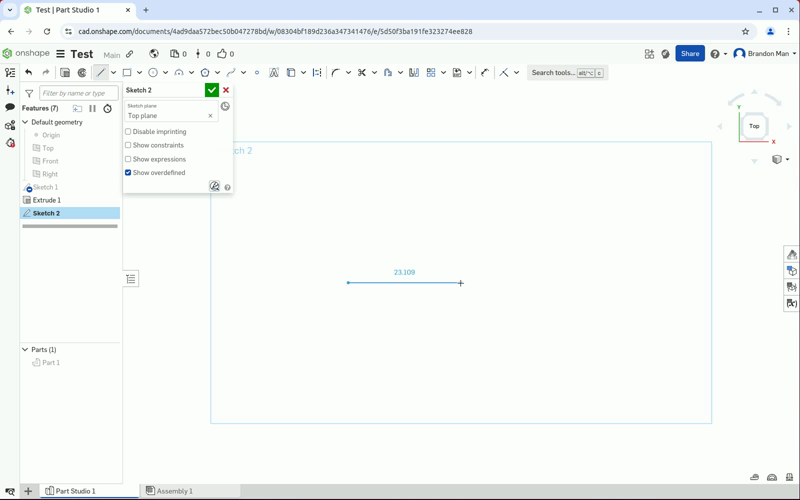
key_up(shift)
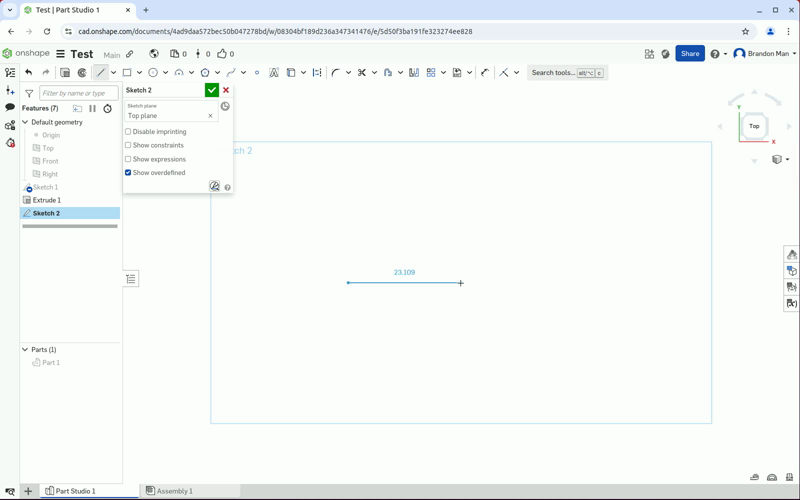
key_down(shift)
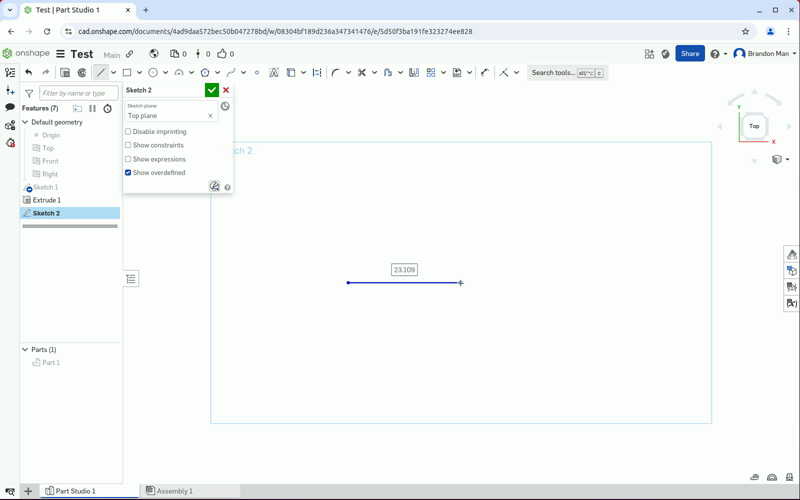
mouse_move(460, 170)
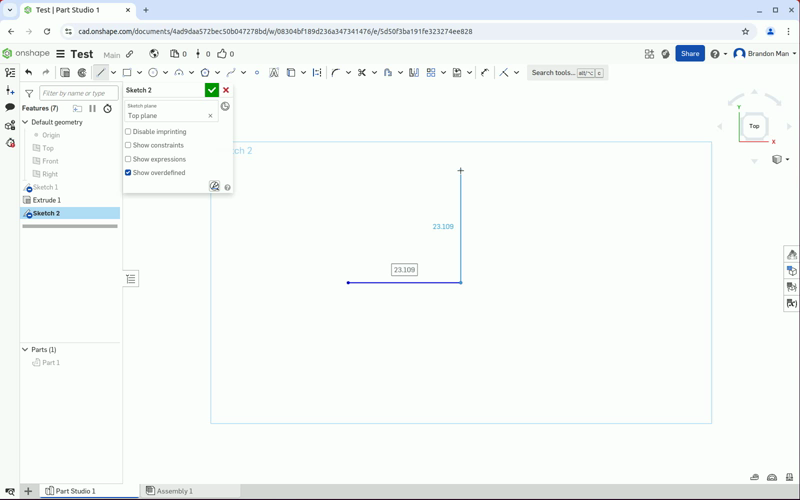
click(460, 170)
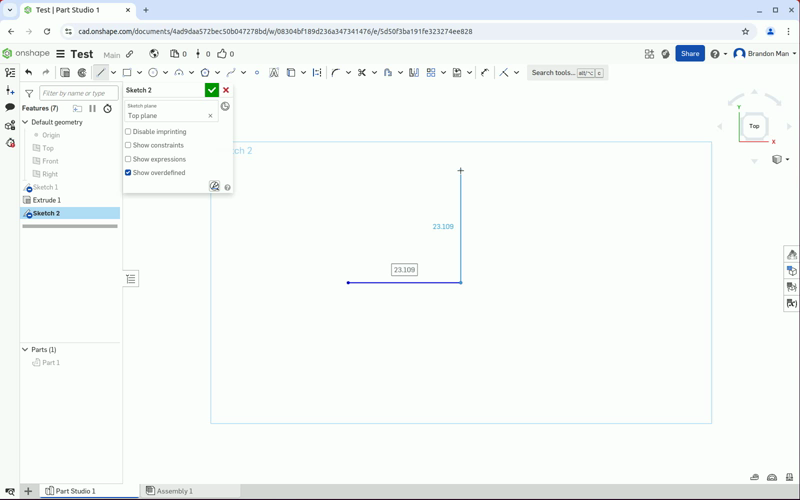
key_up(shift)
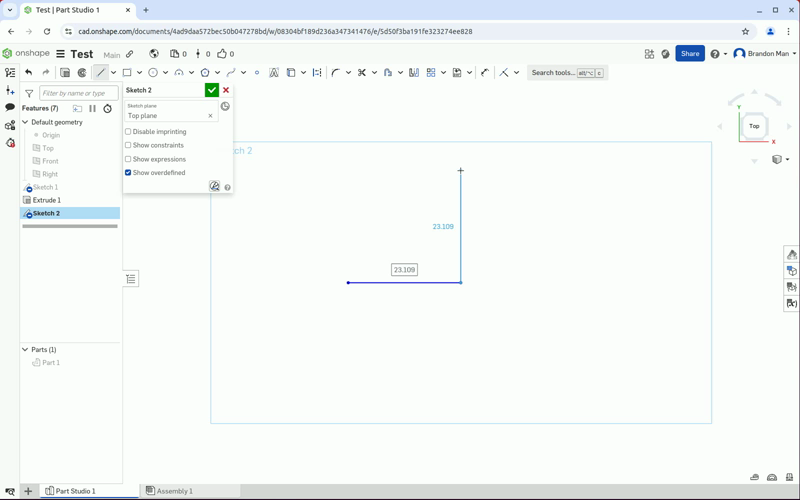
key_down(shift)
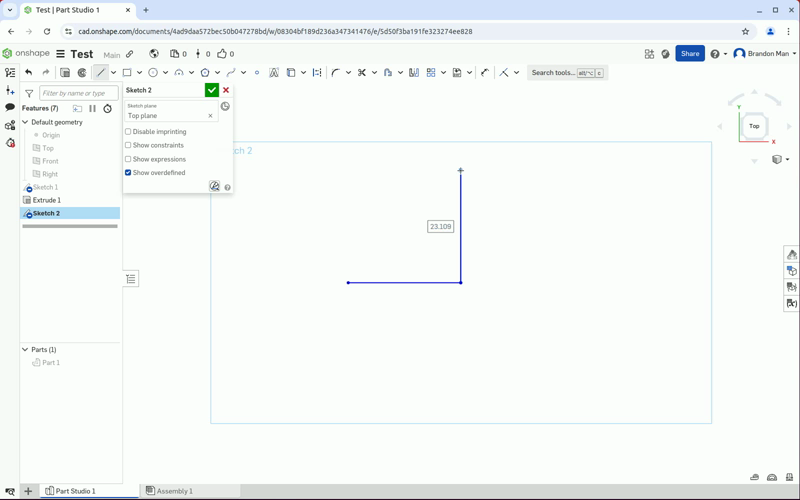
mouse_move(348, 170)
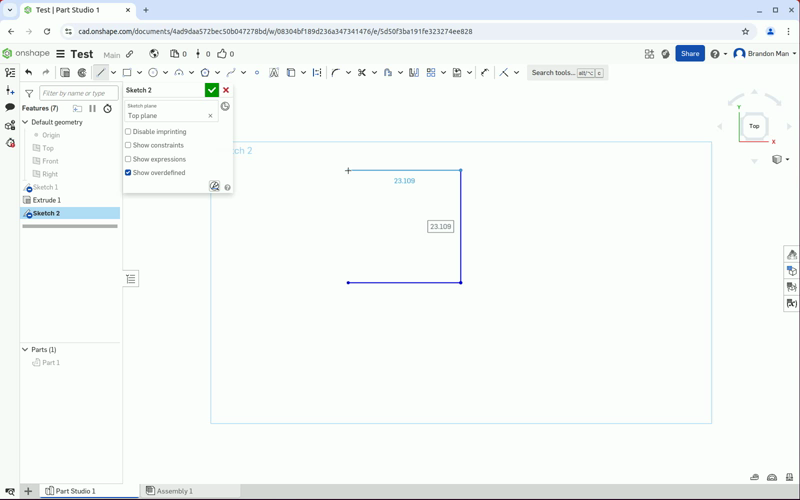
click(348, 170)
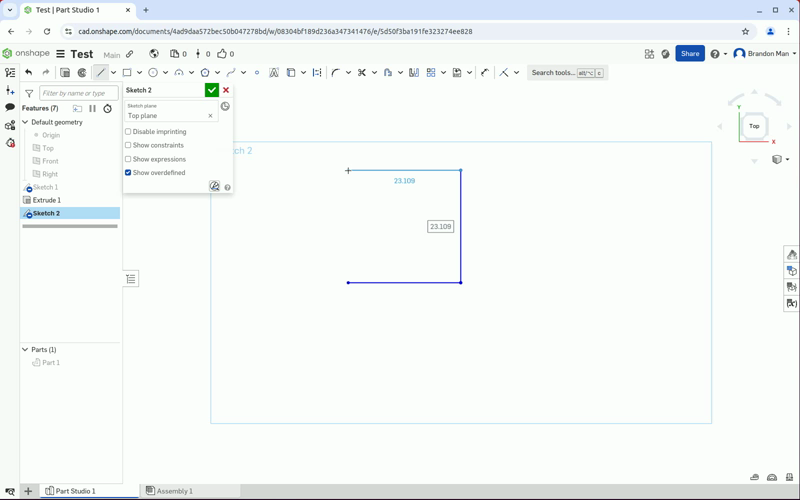
key_up(shift)
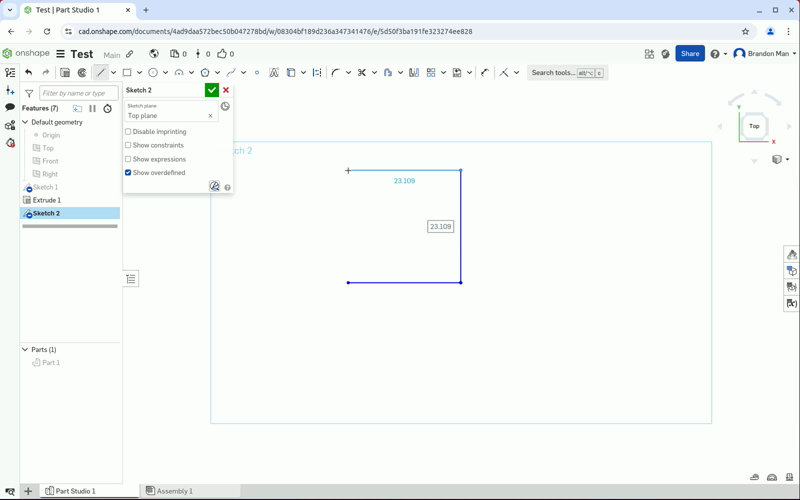
key_down(shift)
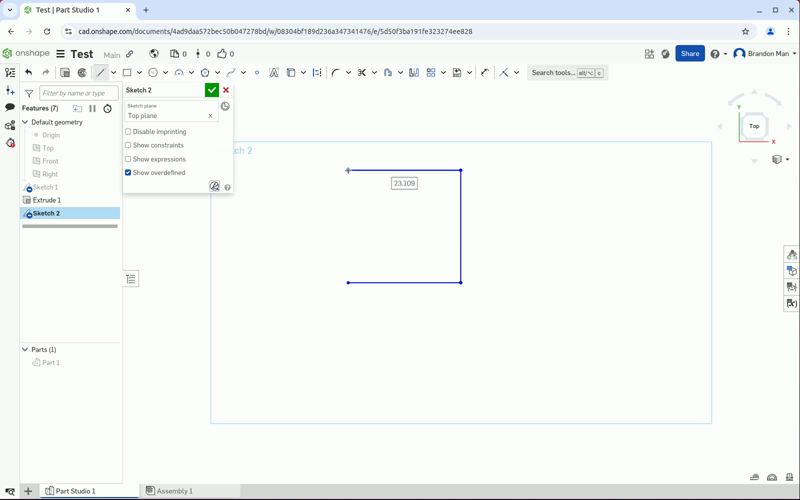
mouse_move(348, 282)
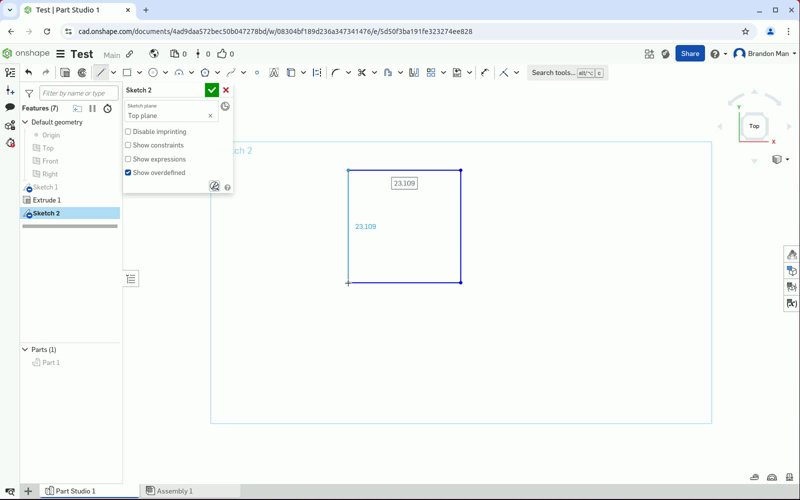
key_up(shift)
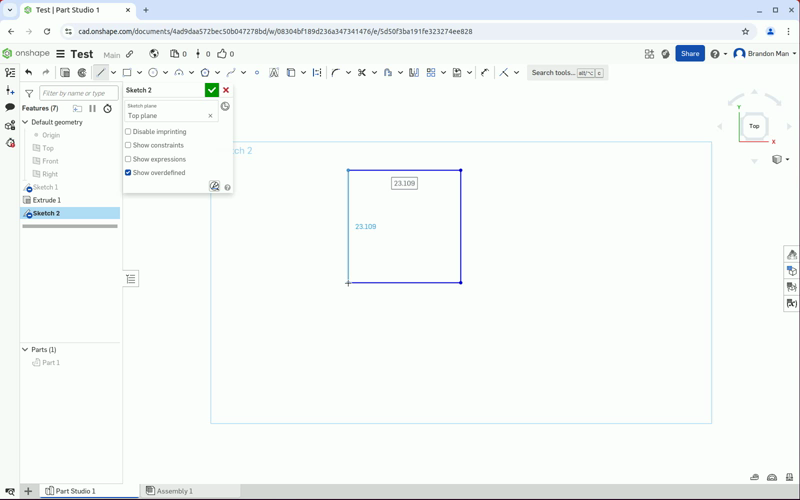
click(348, 282)
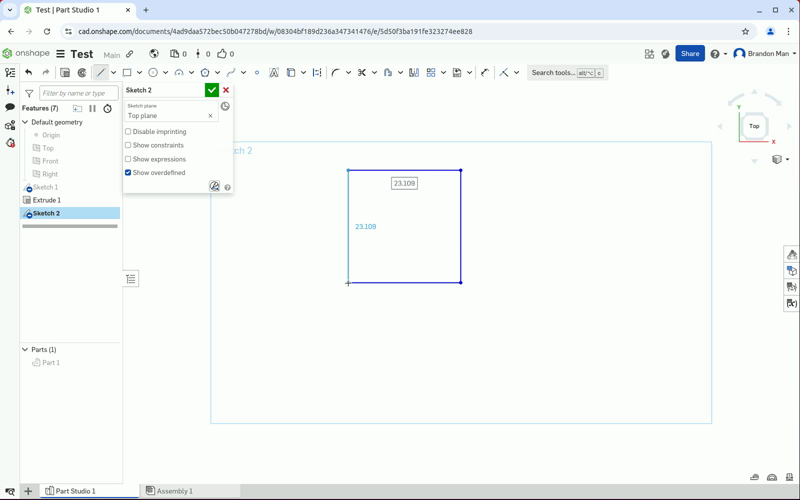
key(esc)
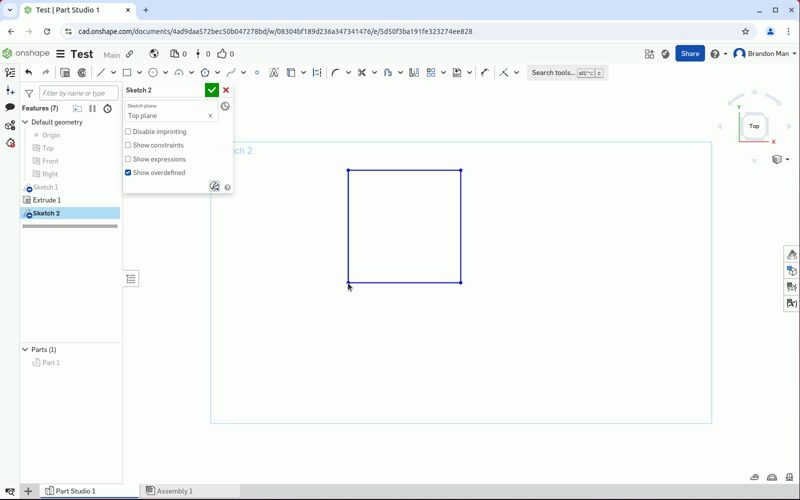
mouse_move(450, 254)
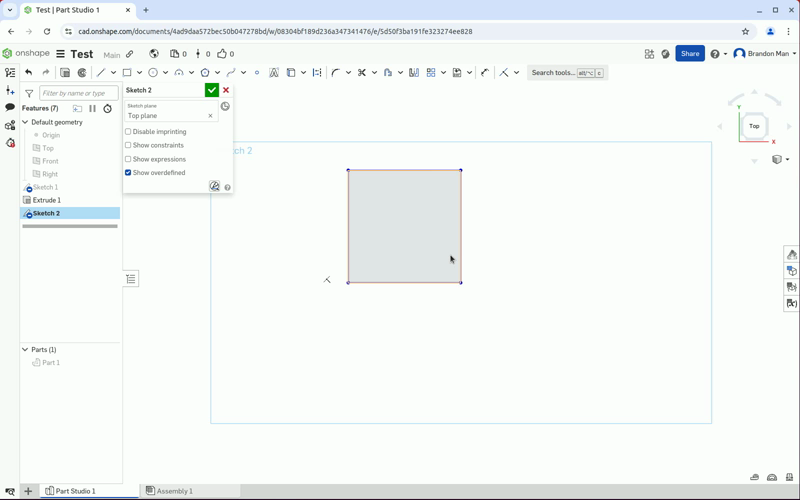
click(450, 254)
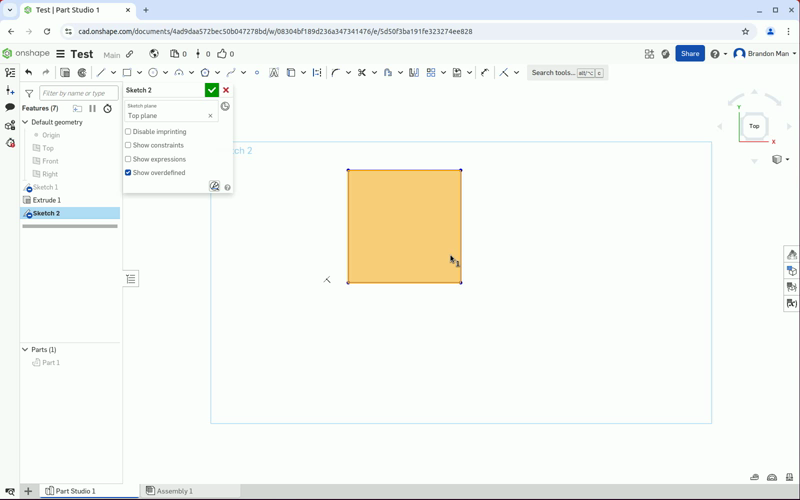
mouse_move(73, 352)
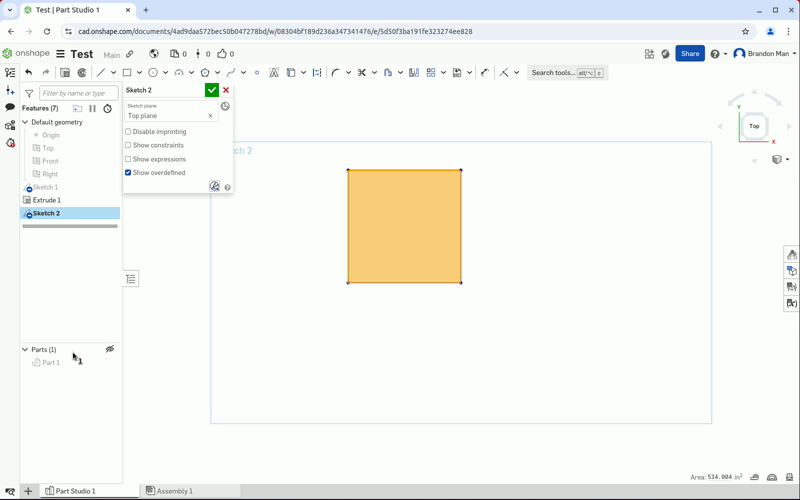
key(shift+y)
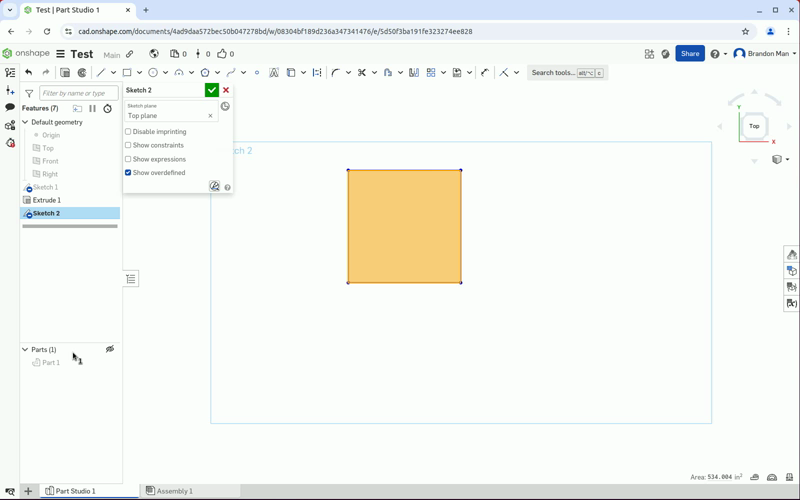
key(shift+e)
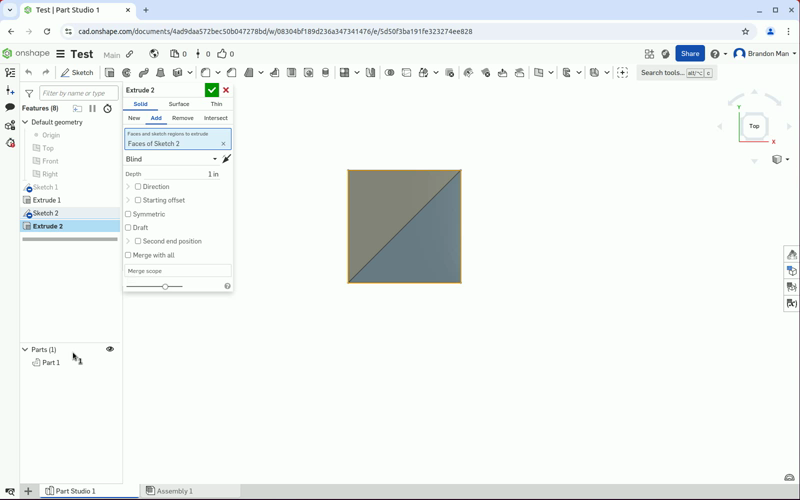
mouse_move(143, 106)
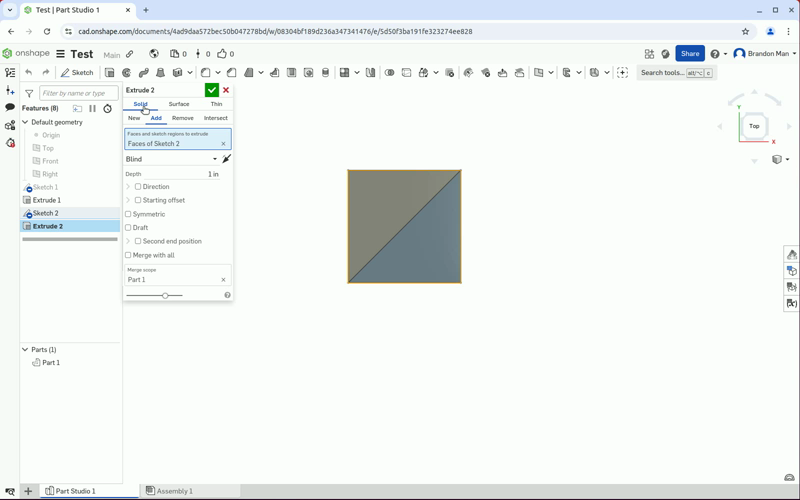
click(143, 106)
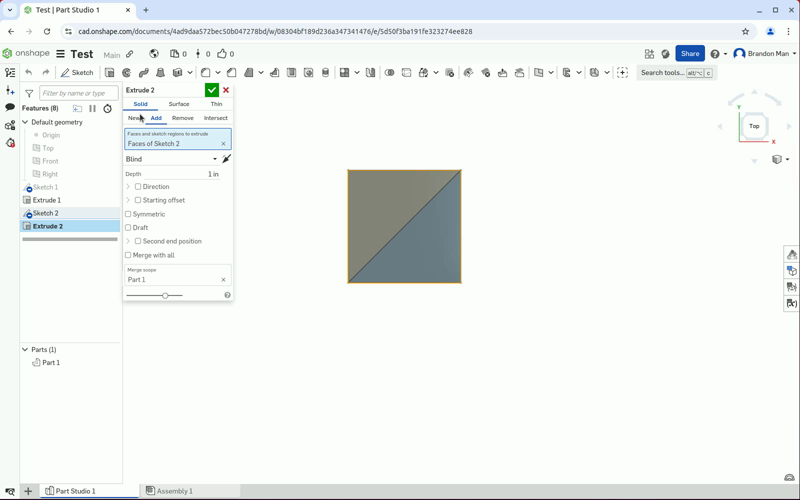
mouse_move(137, 120)
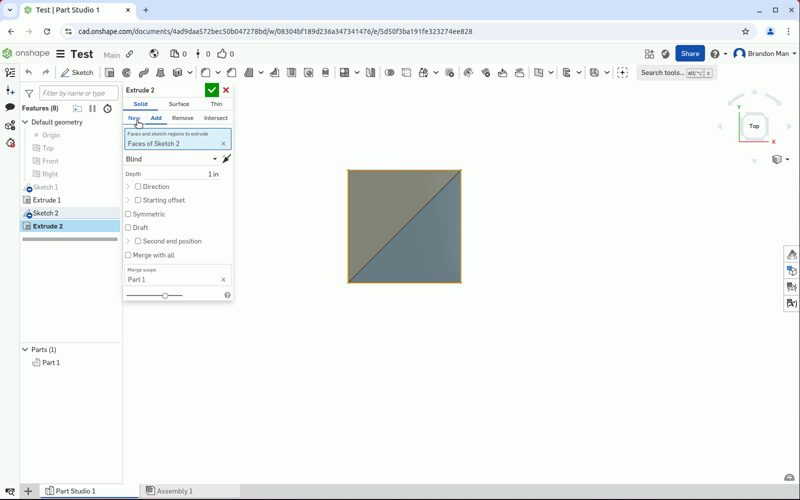
click(137, 120)
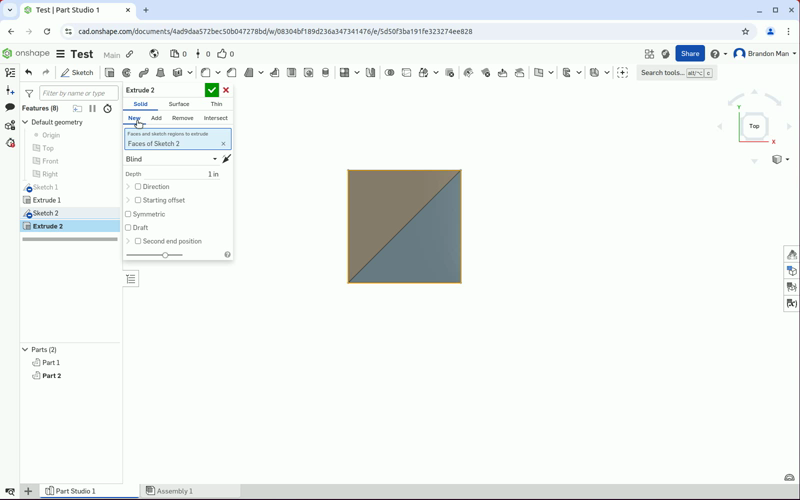
key(tab, 4)
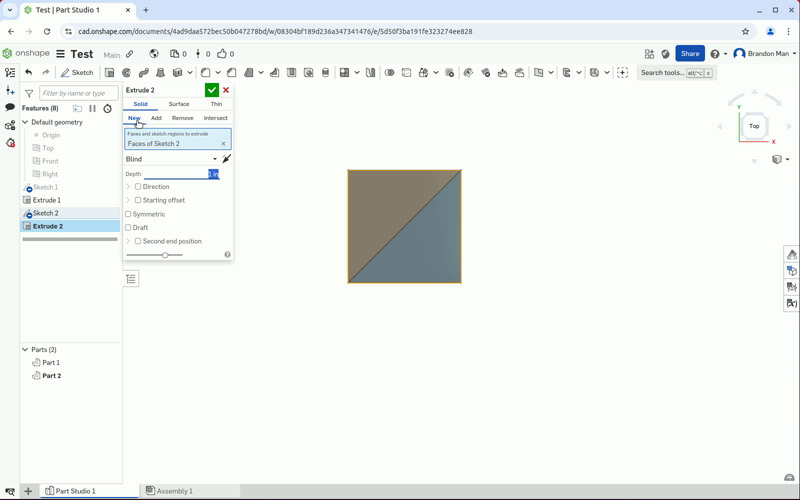
text(11.554)
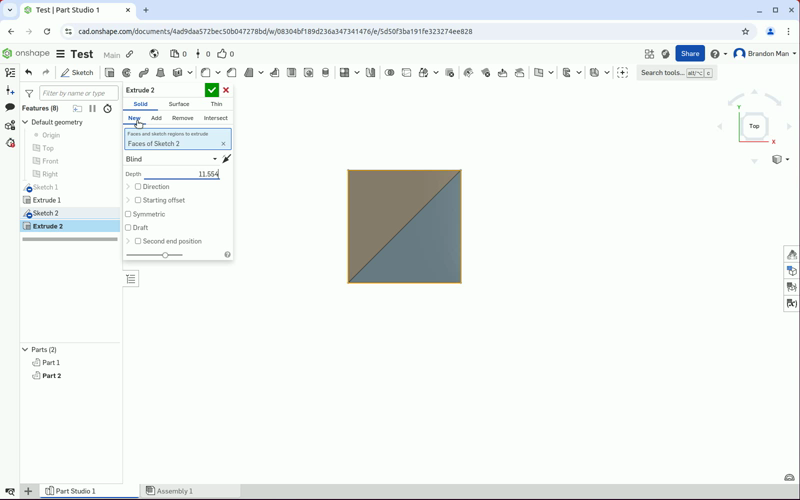
key(enter)
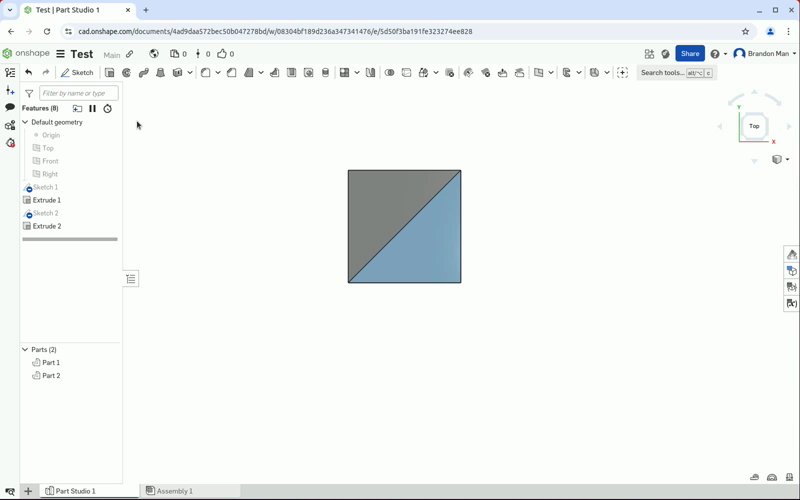
key(shift+h)
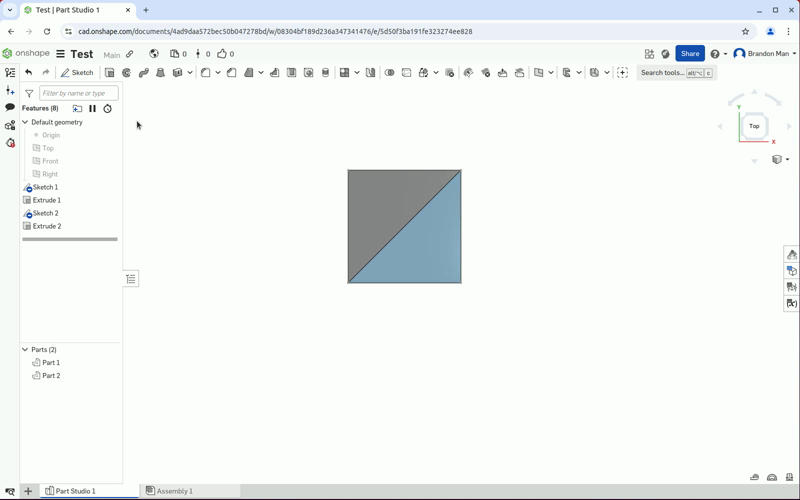
key(shift+h)
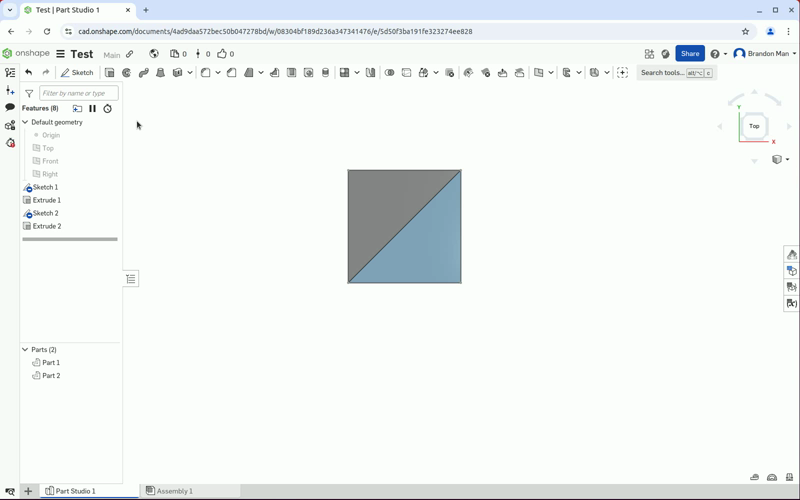
key(shift+7)
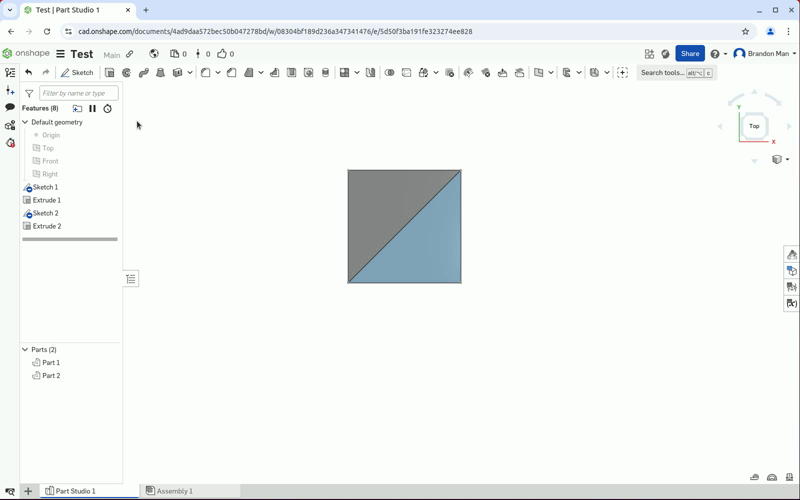
key(up, 3)
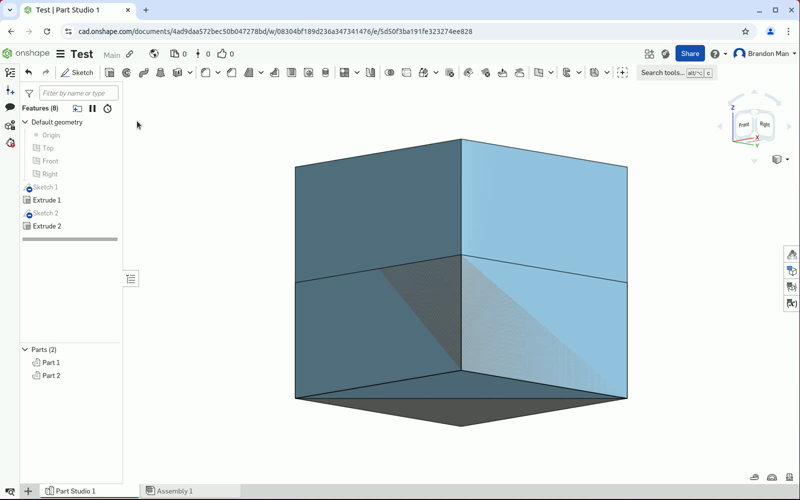
key(left, 3)
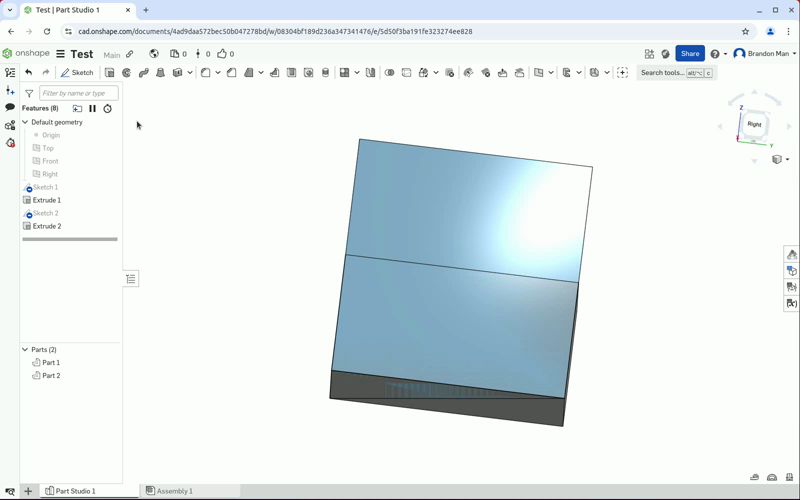
key(right, 3)
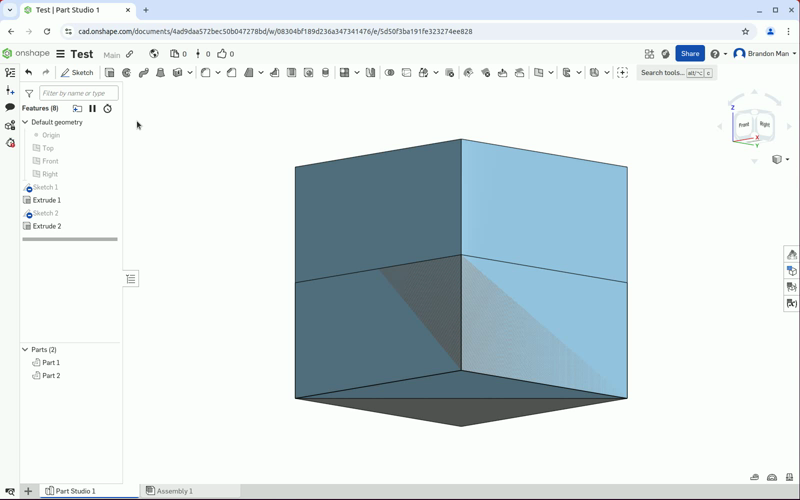
key(down, 3)
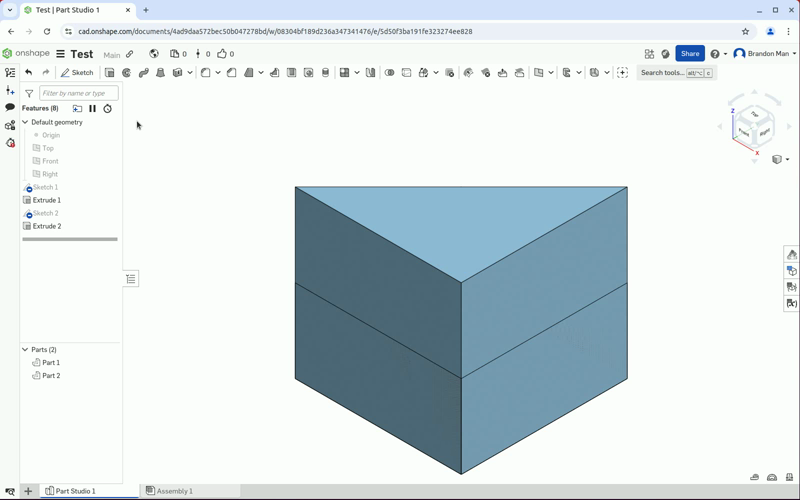
mouse_move(73, 189)
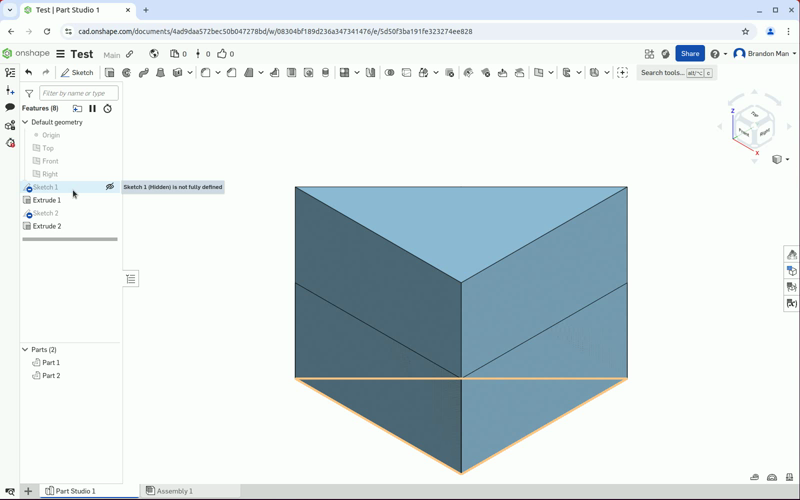
click(73, 189)